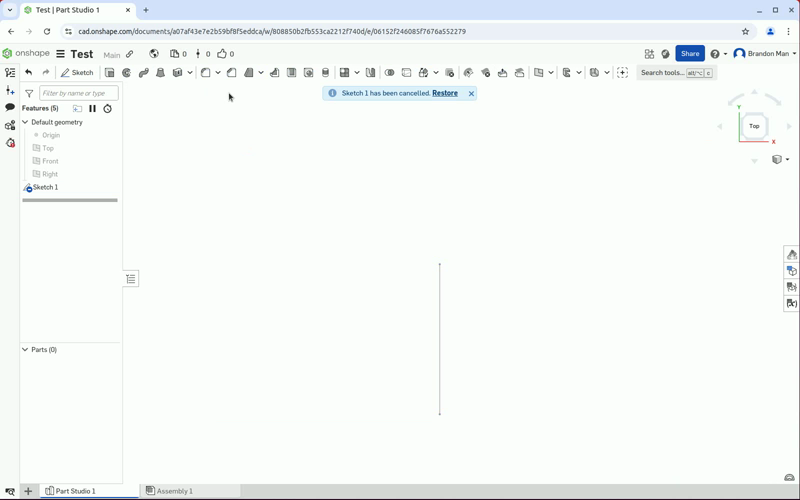
key(shift+h)
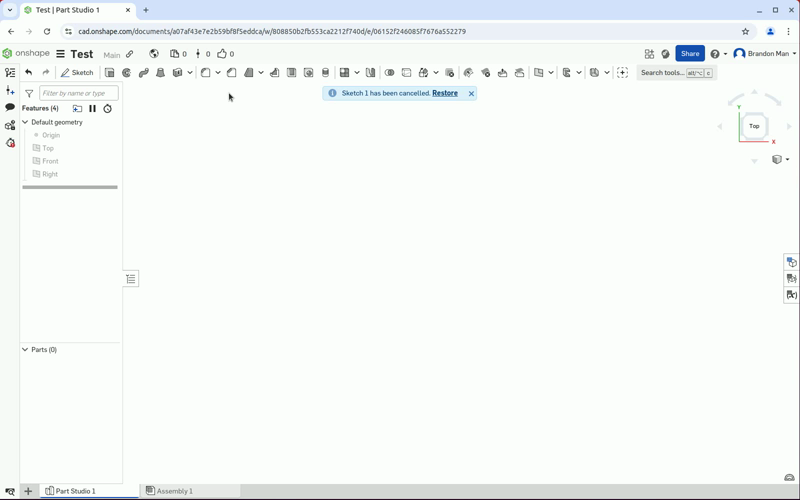
mouse_move(73, 352)
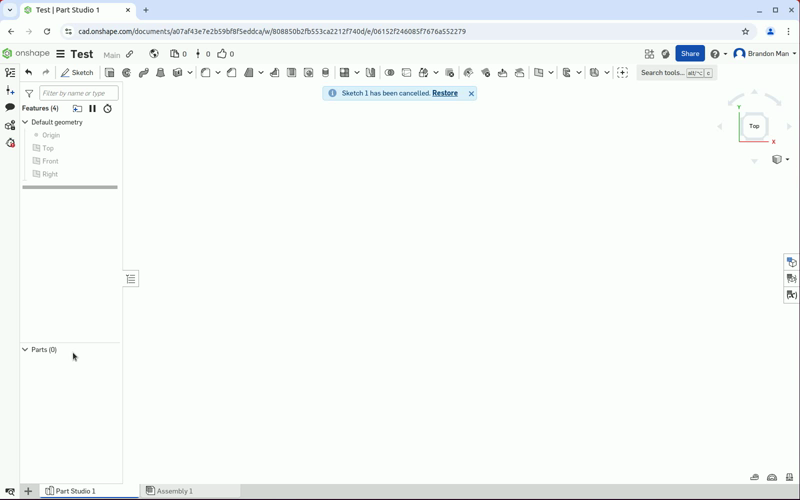
key(y)
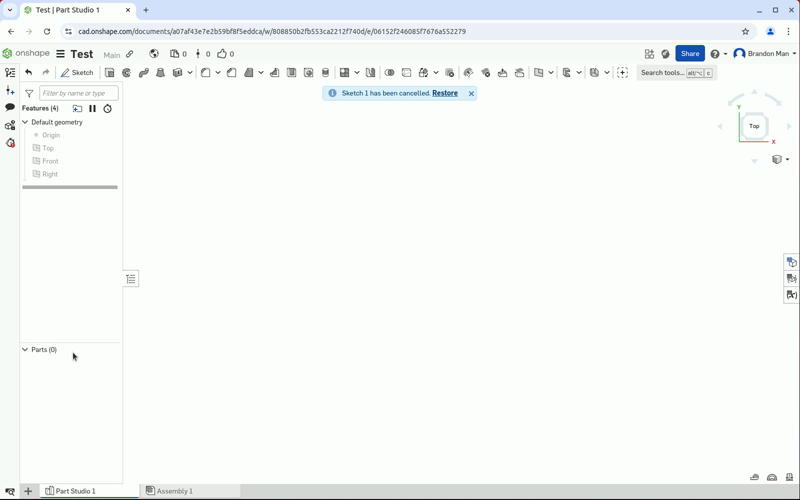
key(shift+p)
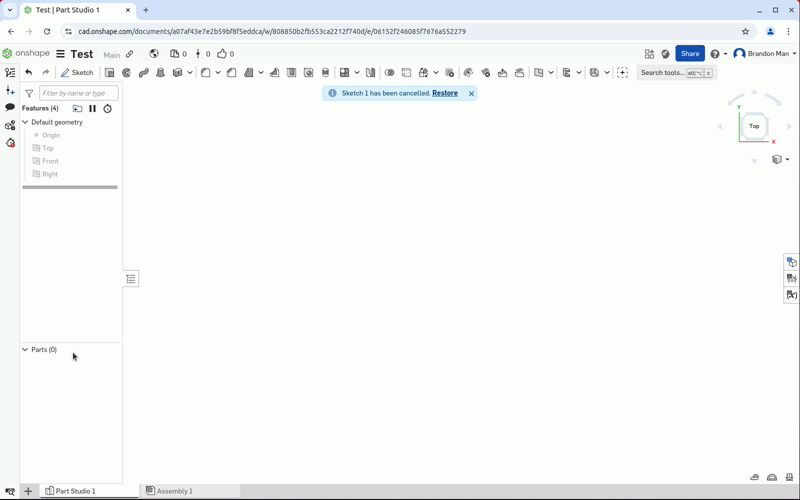
key(space)
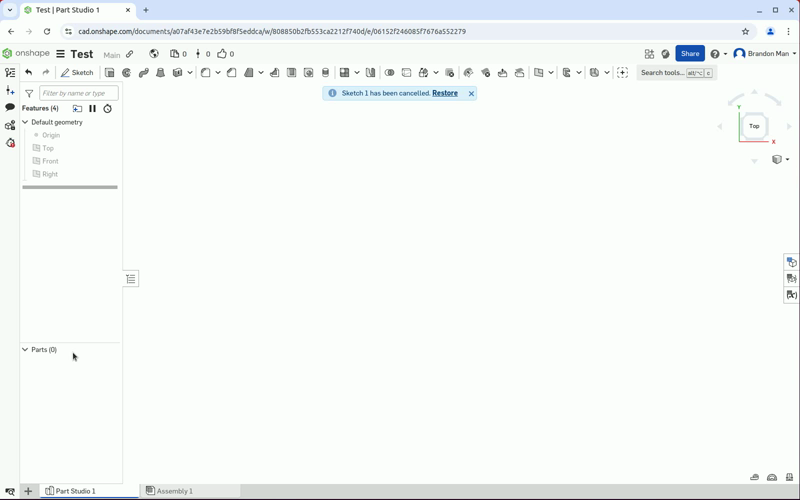
key_down(shift)
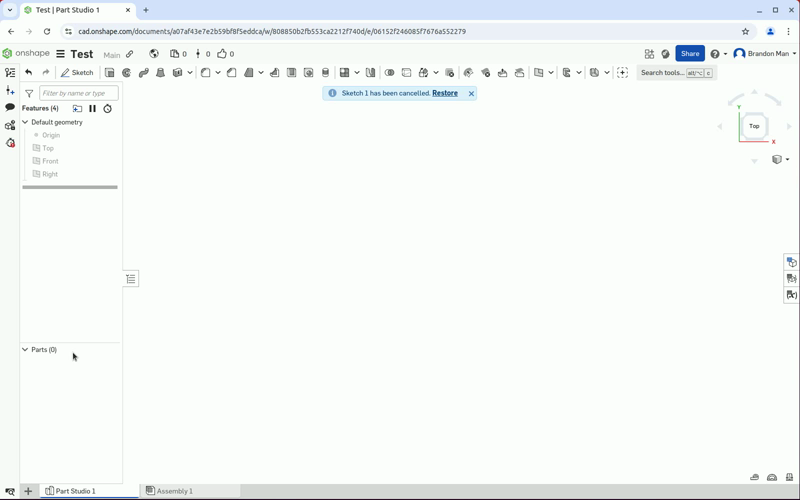
key(up)
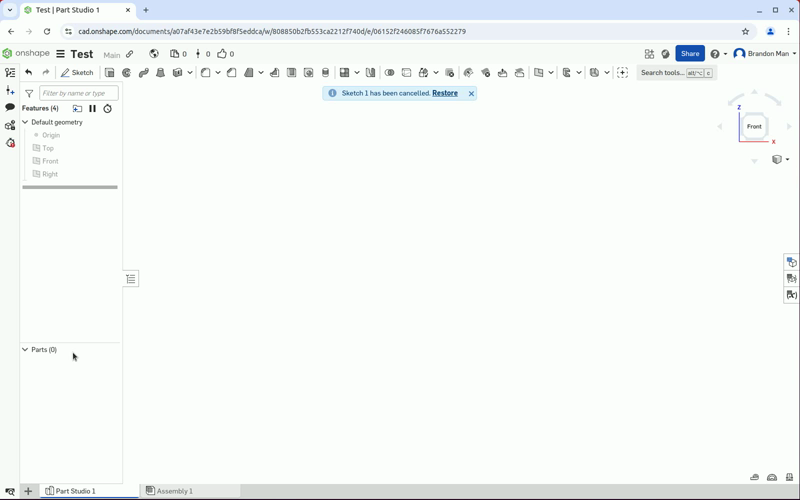
key_up(shift)
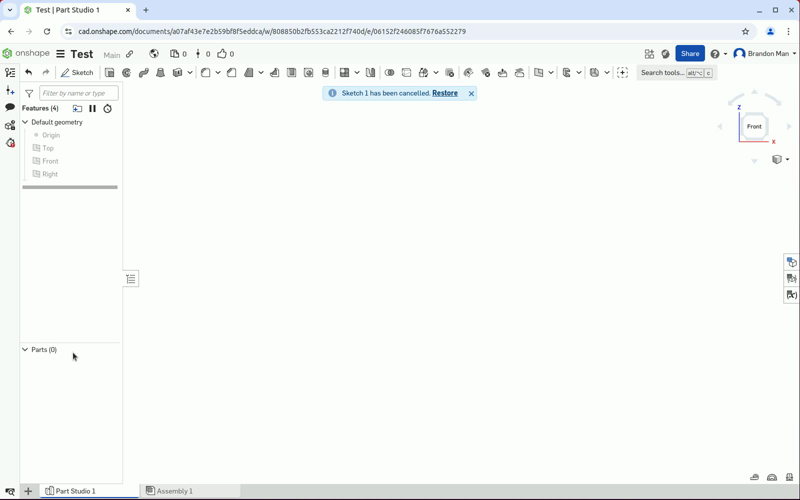
mouse_move(73, 352)
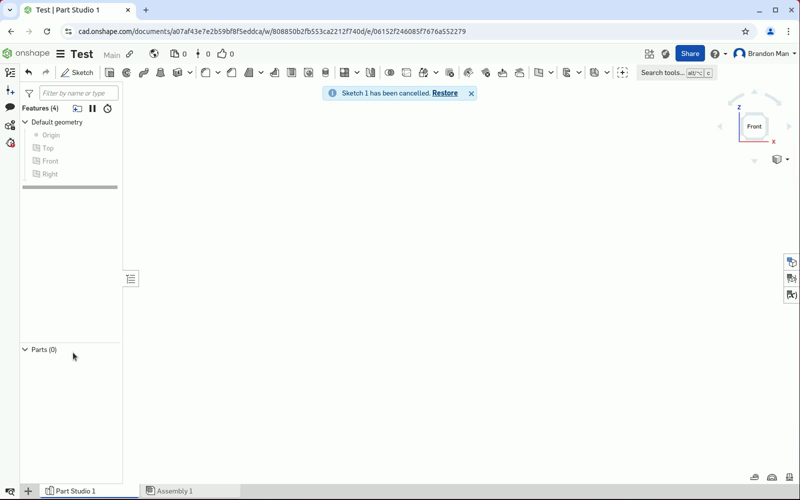
key(shift+y)
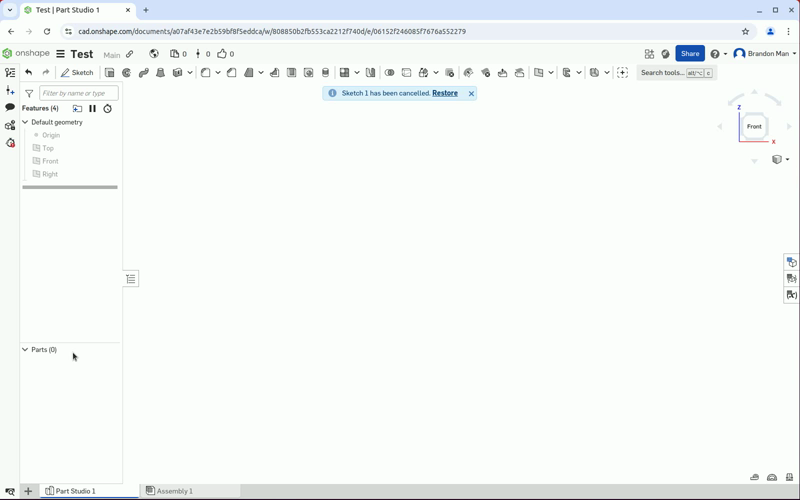
key(shift+s)
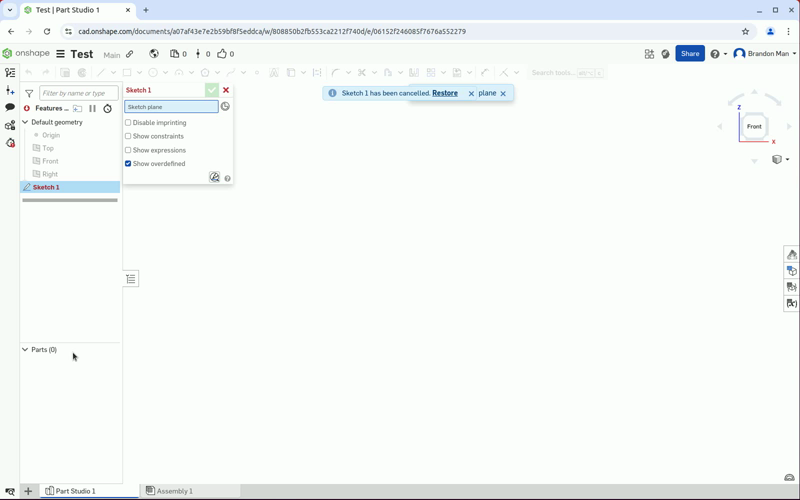
mouse_move(73, 163)
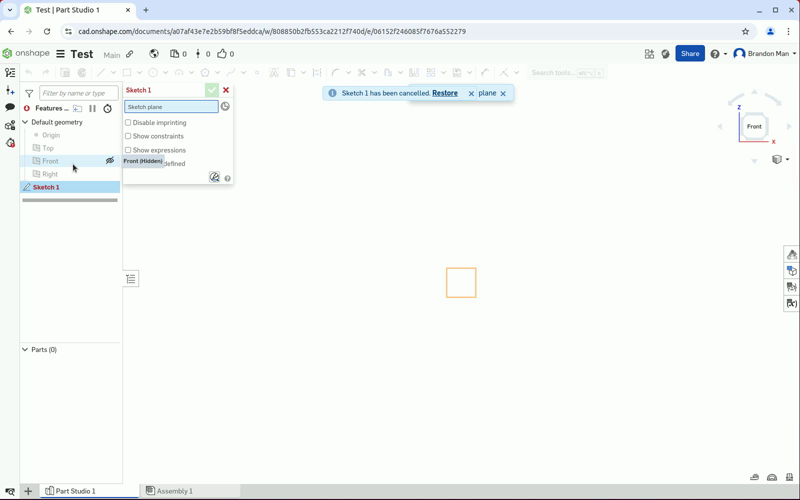
click(73, 163)
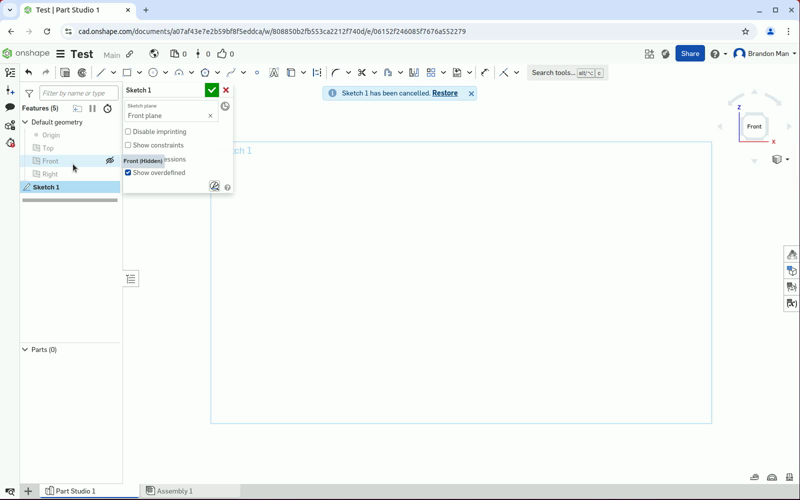
mouse_move(73, 352)
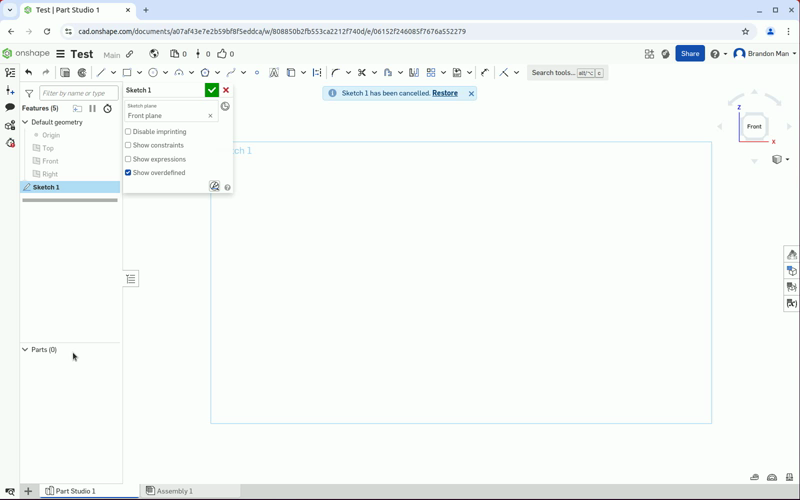
key(y)
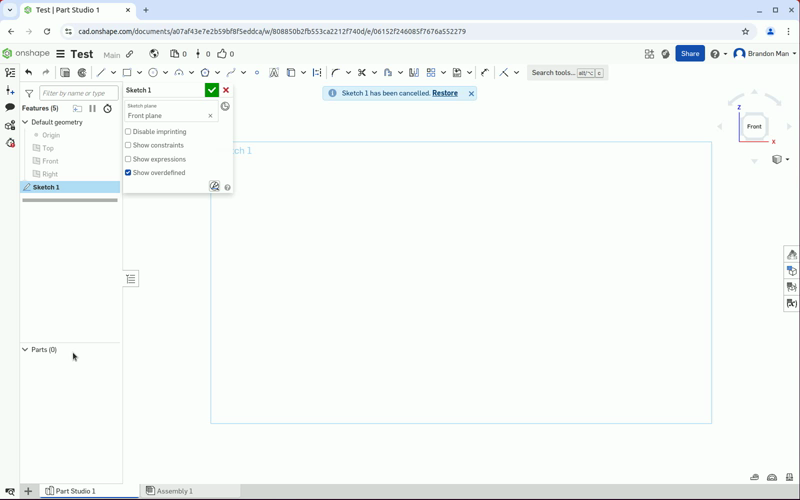
key(l)
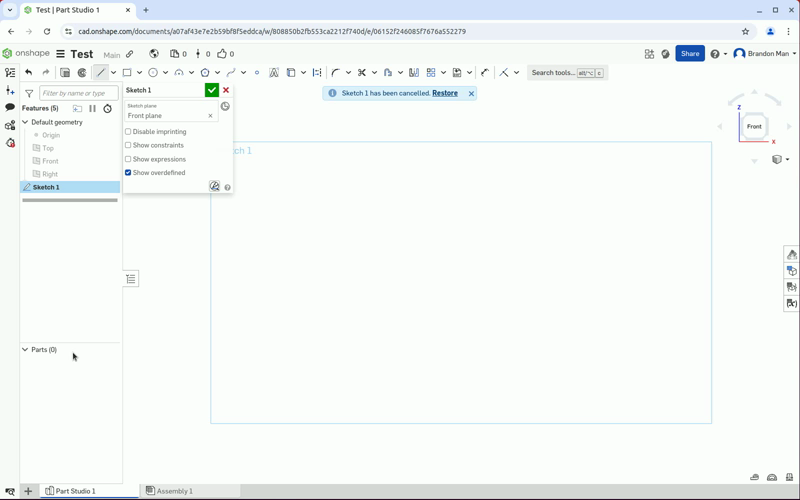
key_down(shift)
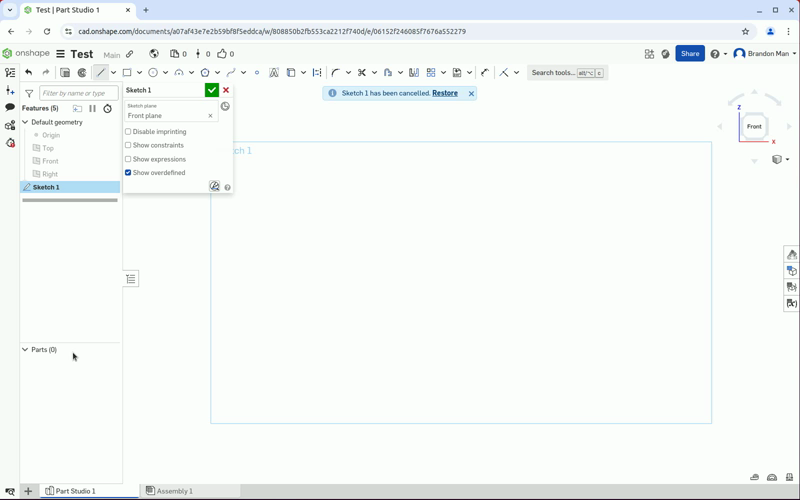
mouse_move(348, 282)
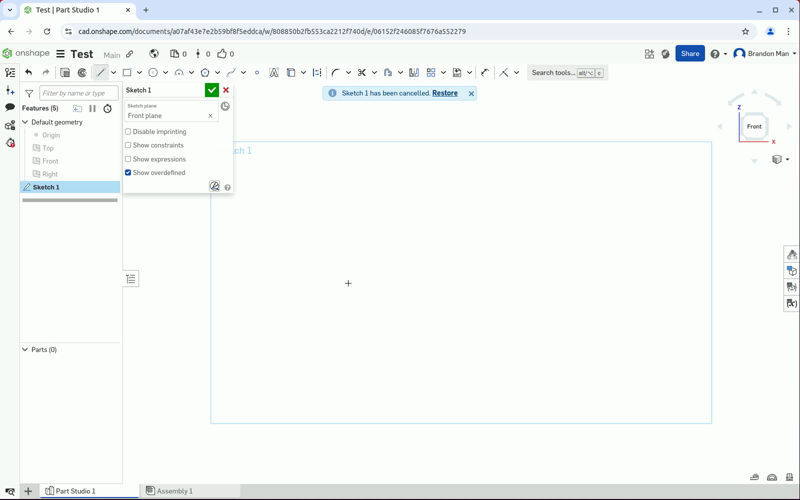
click(348, 282)
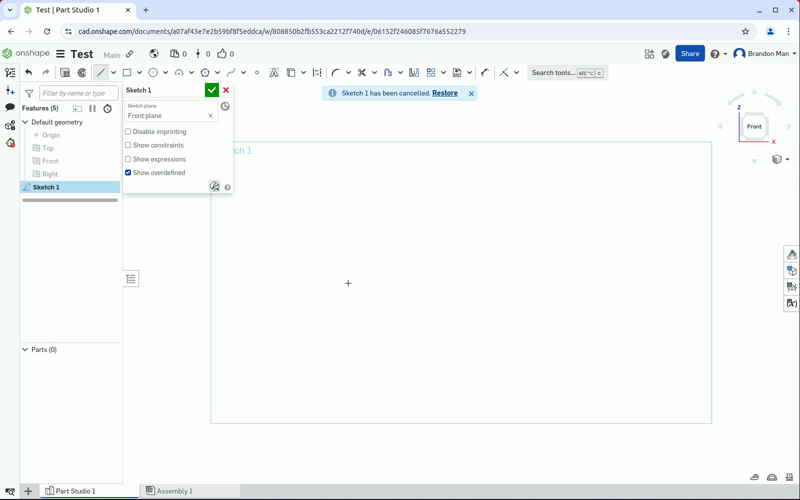
key_up(shift)
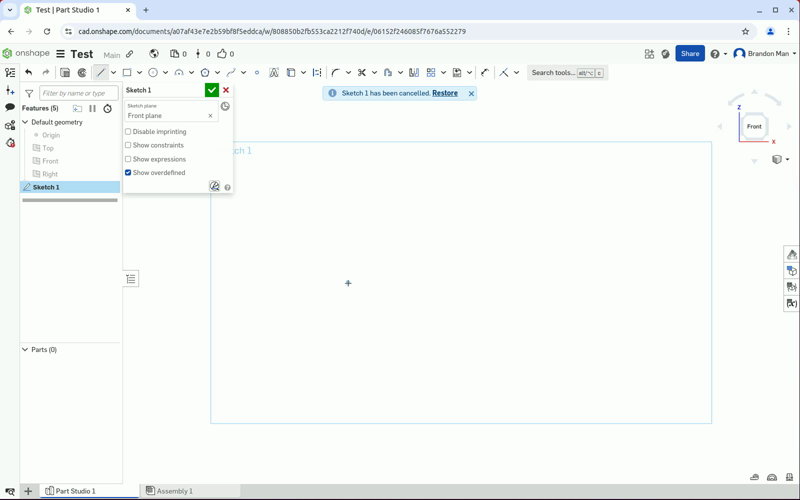
key_down(shift)
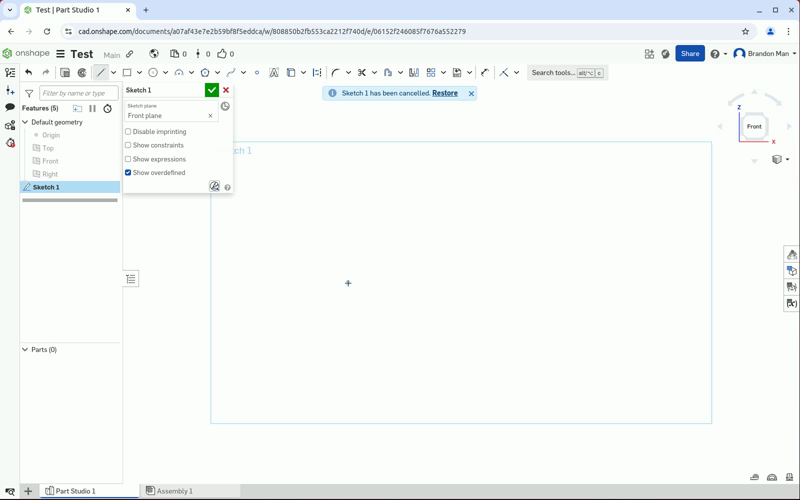
mouse_move(457, 282)
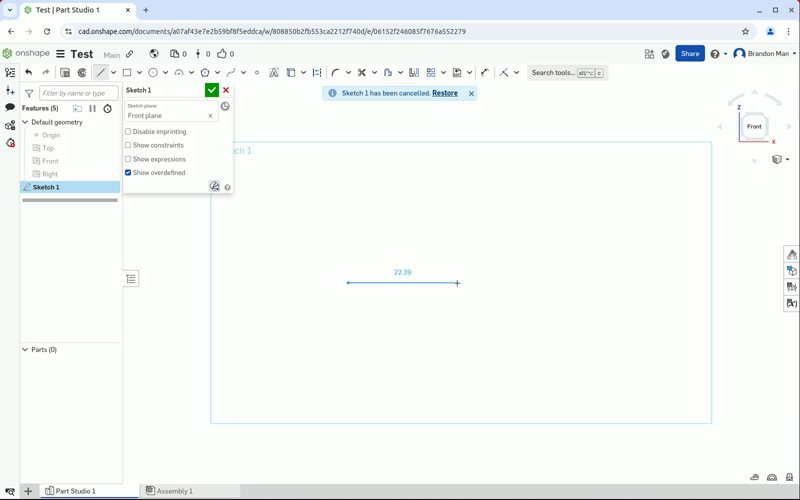
click(457, 282)
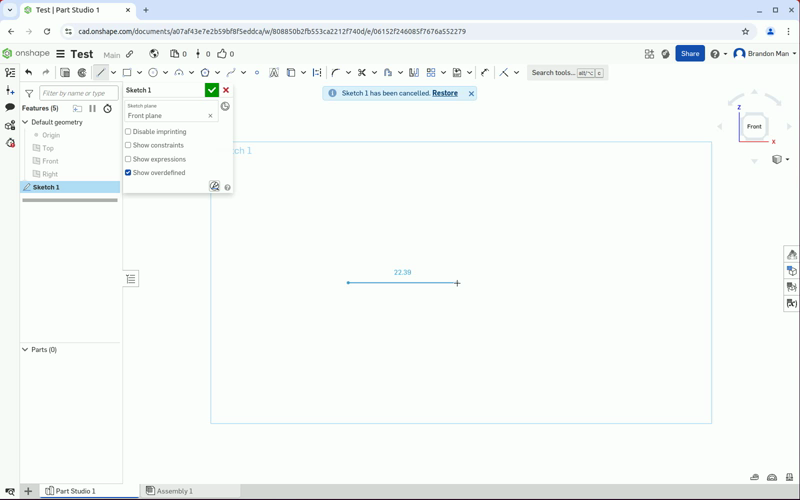
key_up(shift)
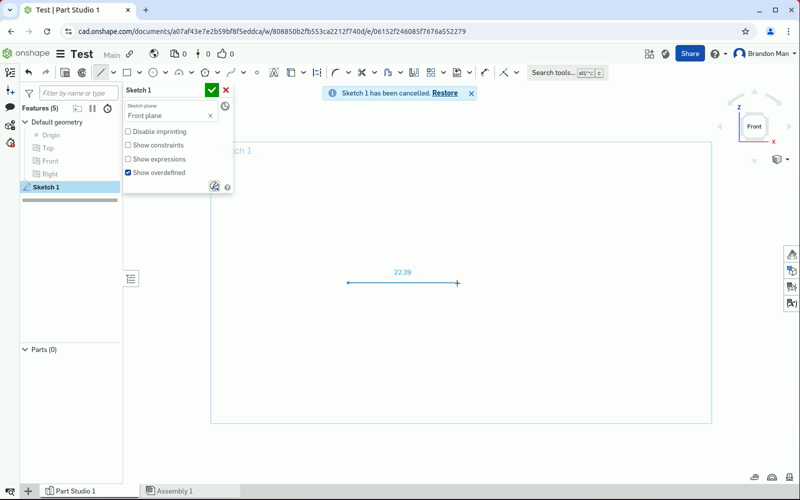
key_down(shift)
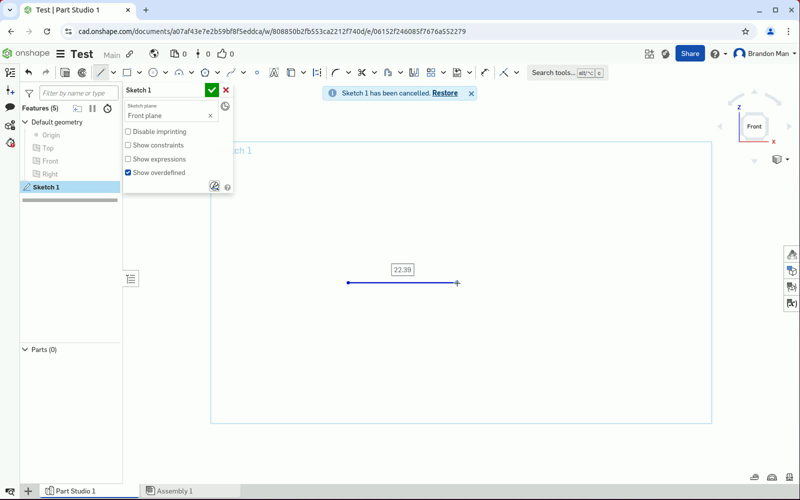
mouse_move(457, 174)
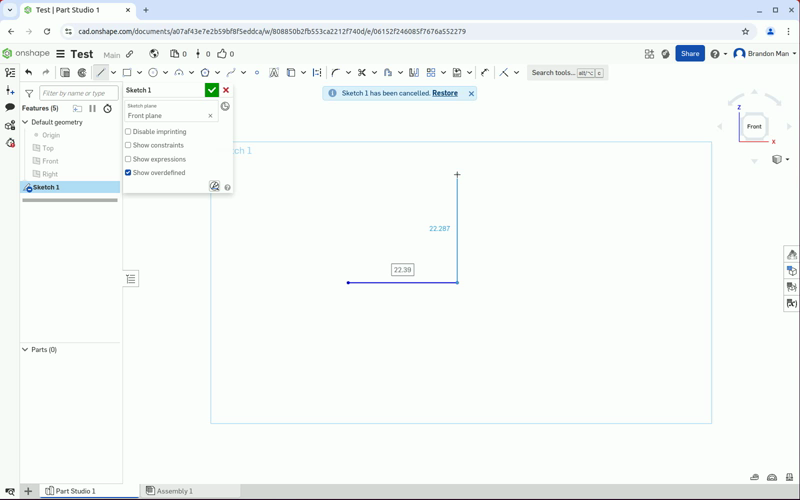
click(457, 174)
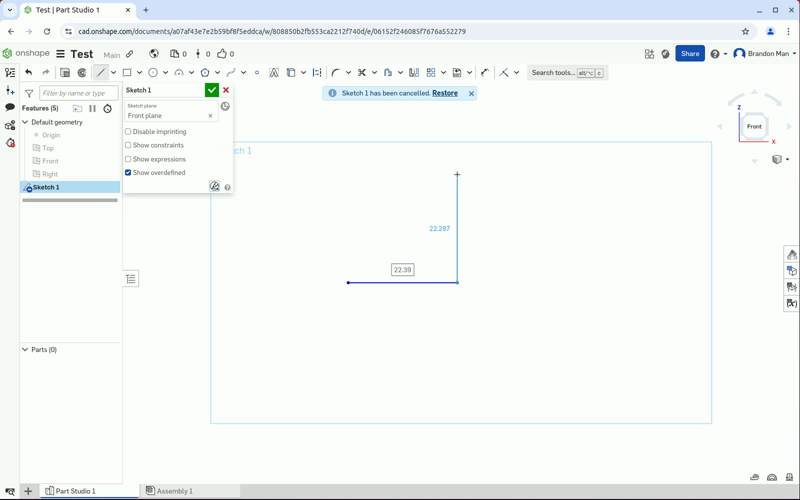
key_up(shift)
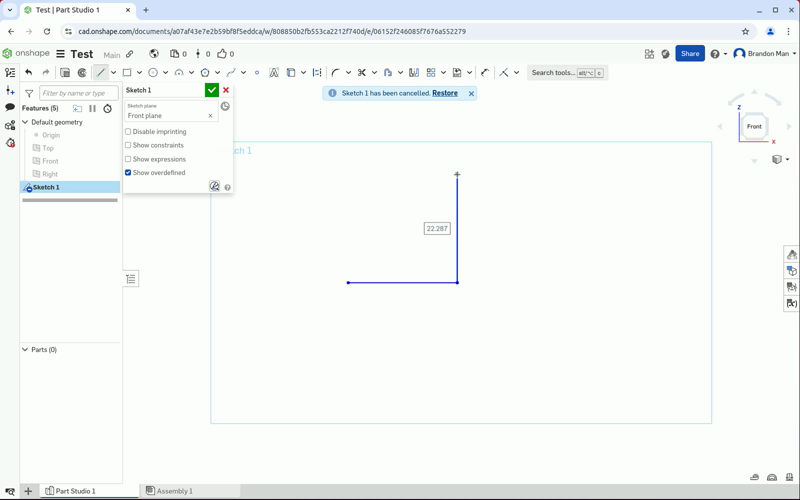
key_down(shift)
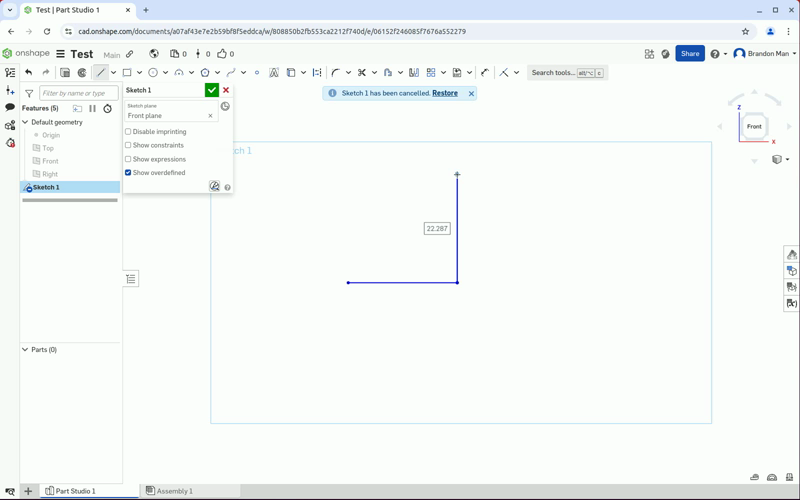
mouse_move(348, 174)
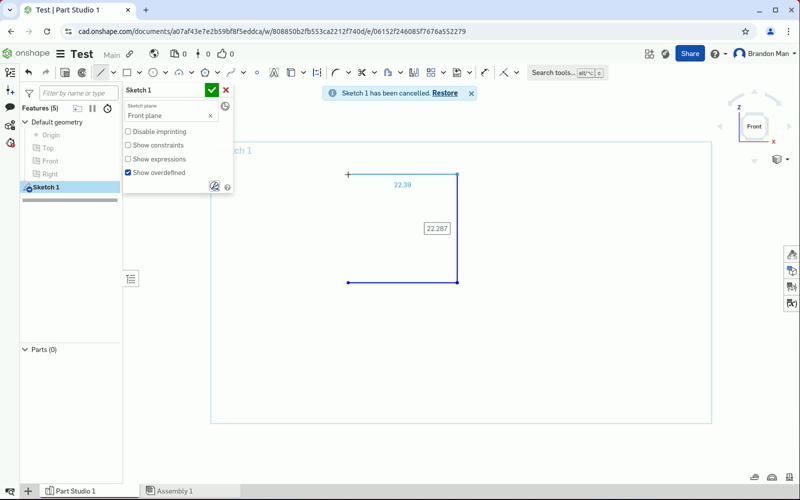
click(348, 174)
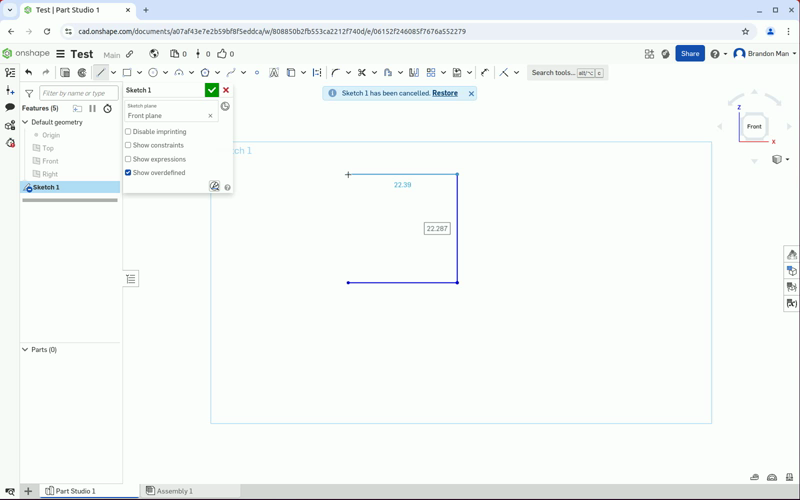
key_up(shift)
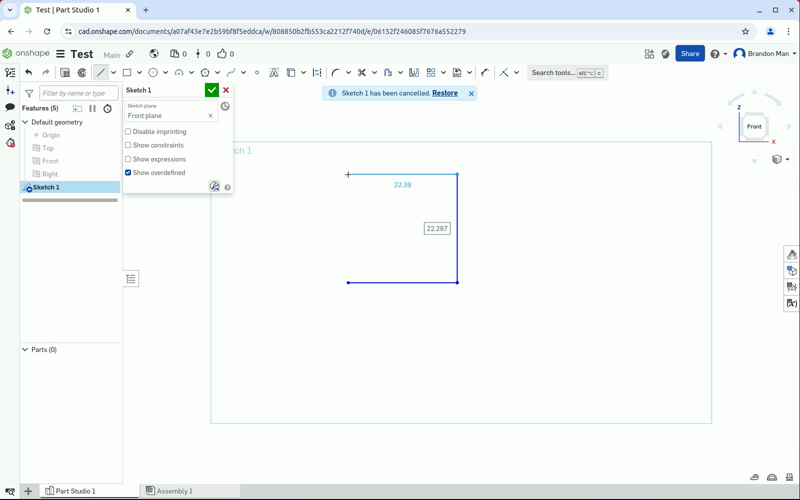
key_down(shift)
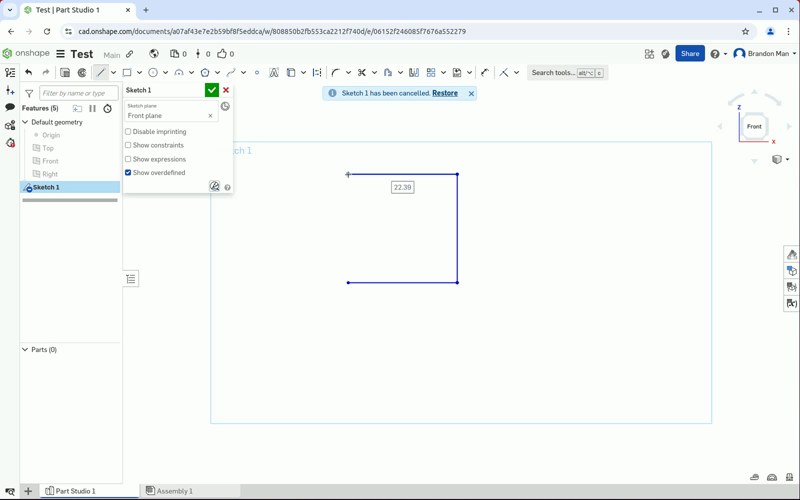
mouse_move(348, 282)
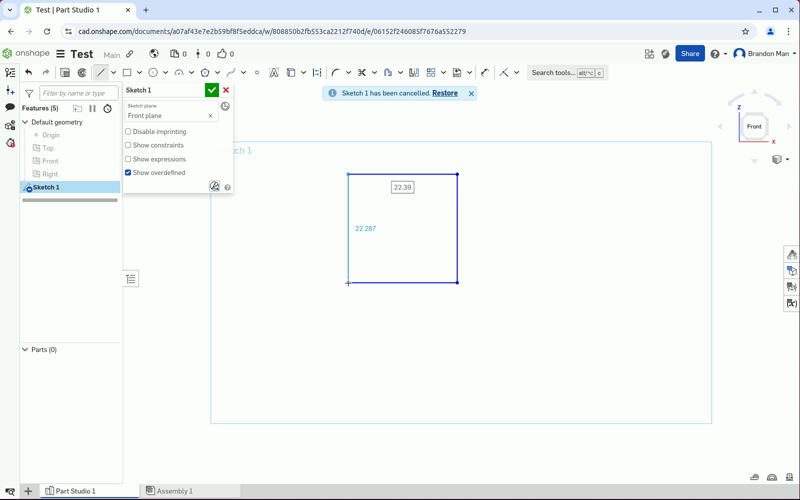
key_up(shift)
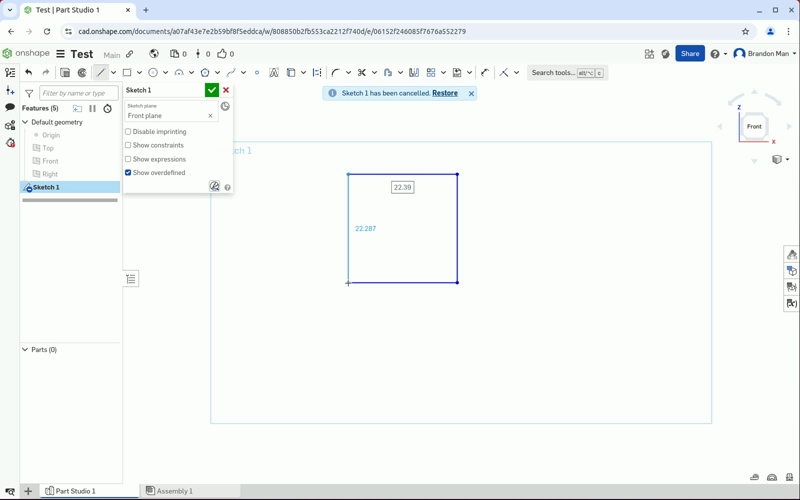
click(348, 282)
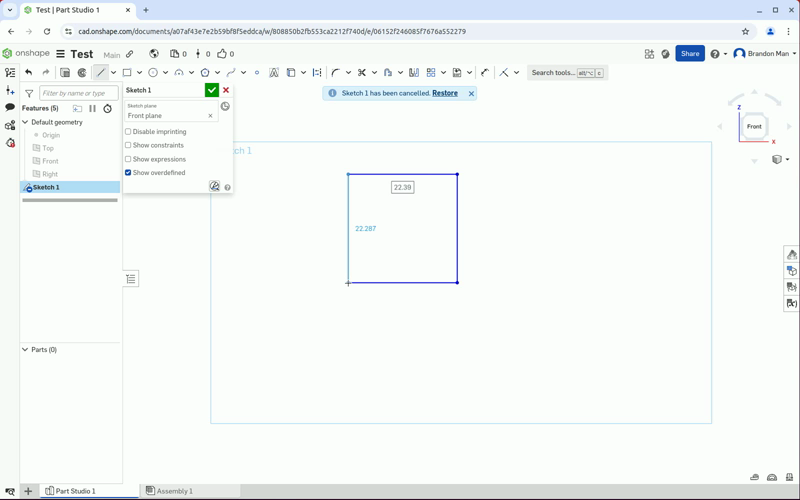
key(esc)
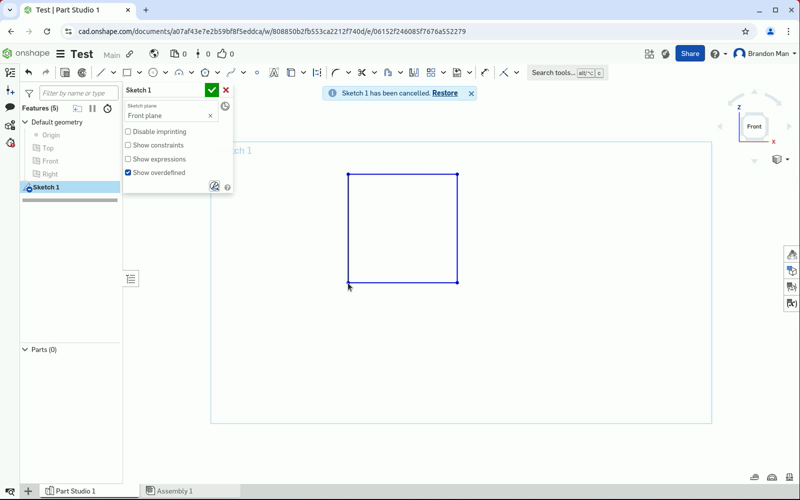
mouse_move(366, 244)
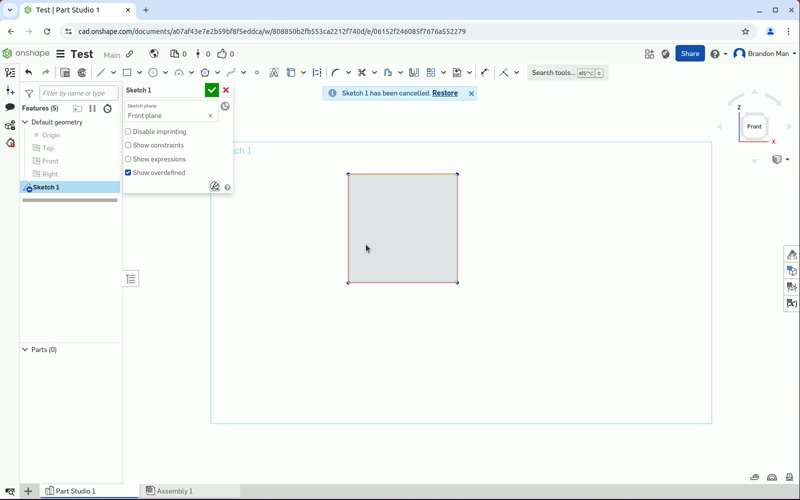
click(366, 244)
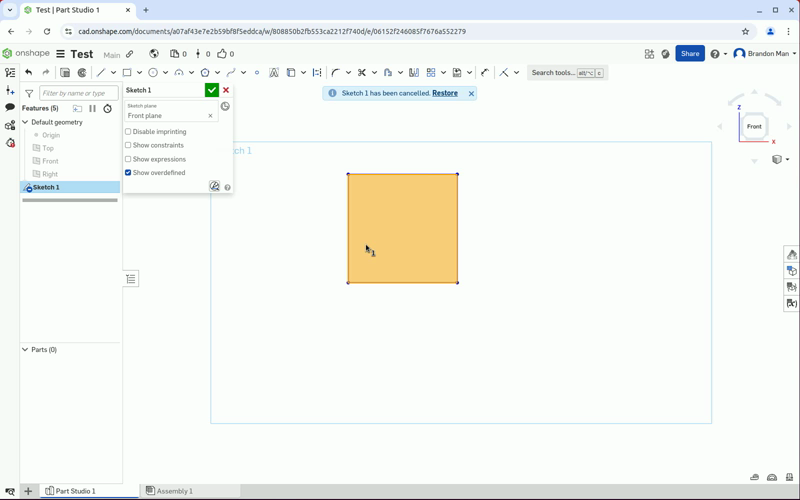
mouse_move(73, 352)
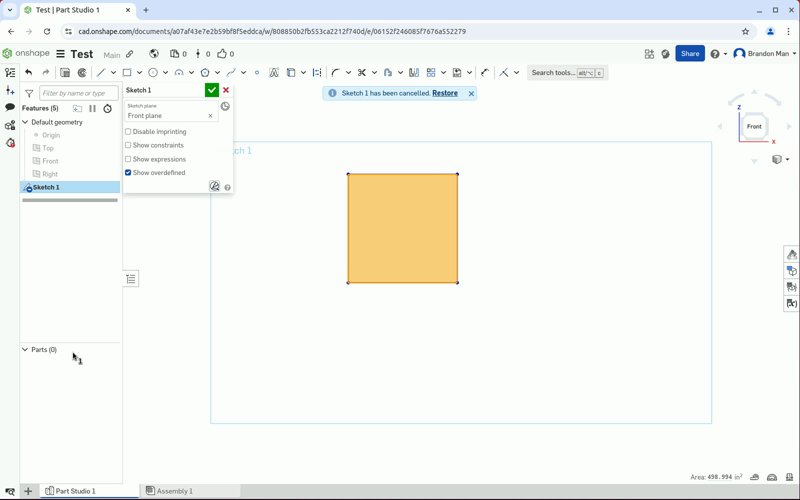
key(shift+y)
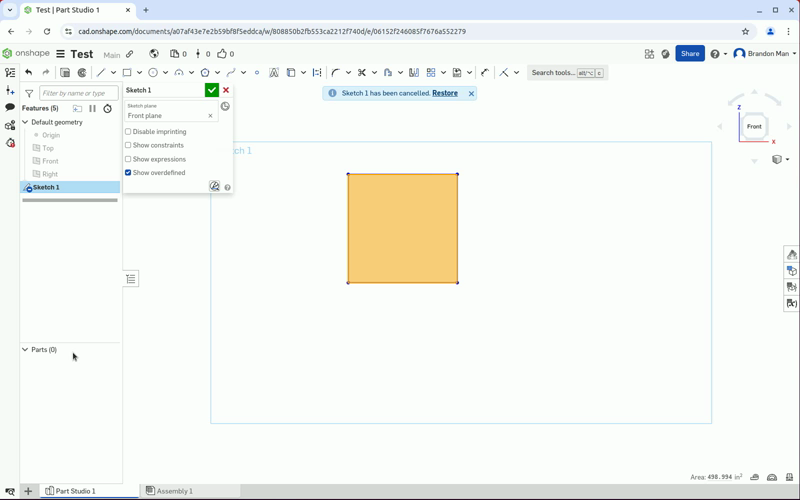
key(shift+e)
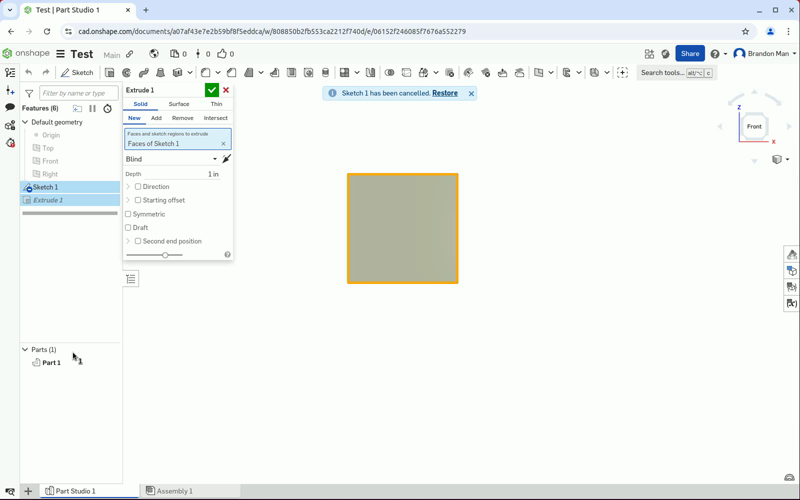
mouse_move(143, 106)
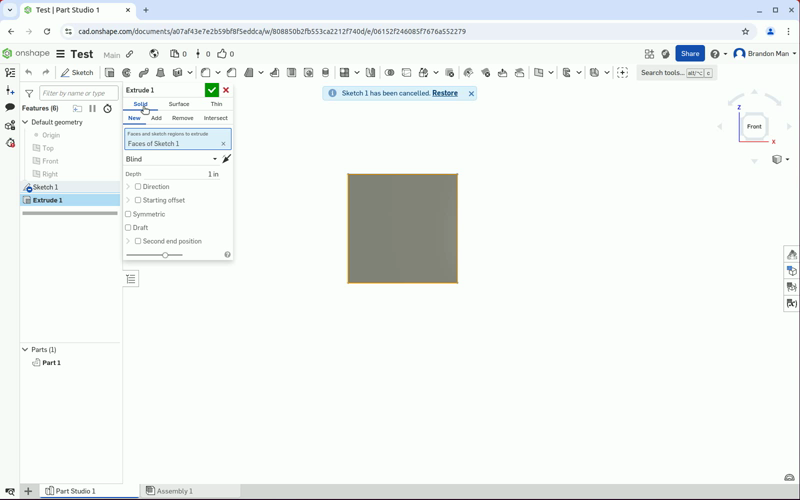
click(143, 106)
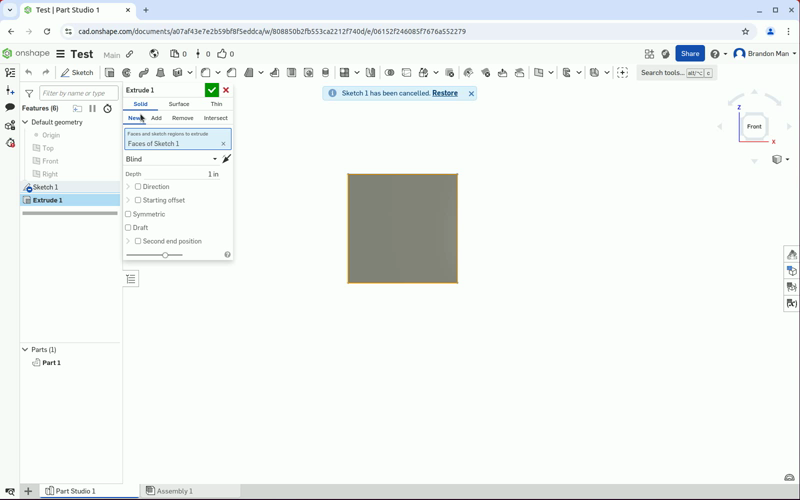
mouse_move(137, 120)
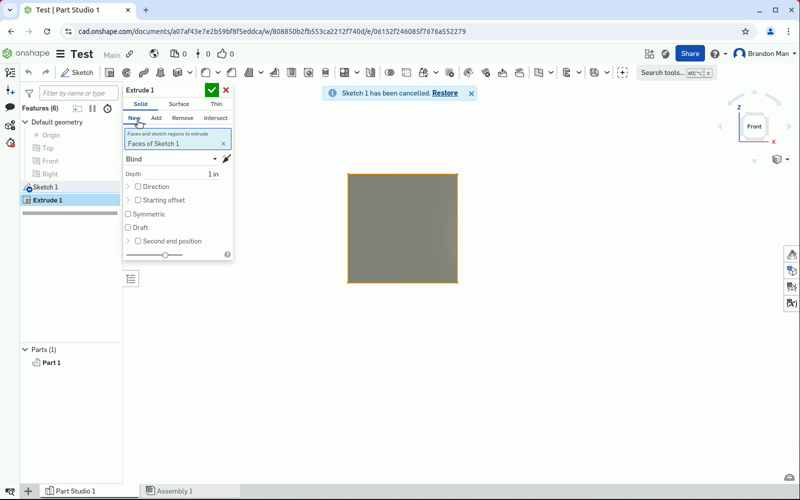
click(137, 120)
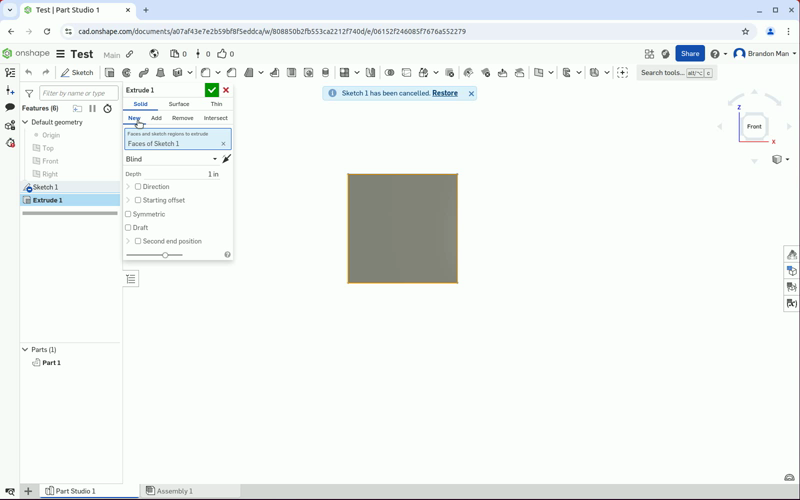
key(tab, 4)
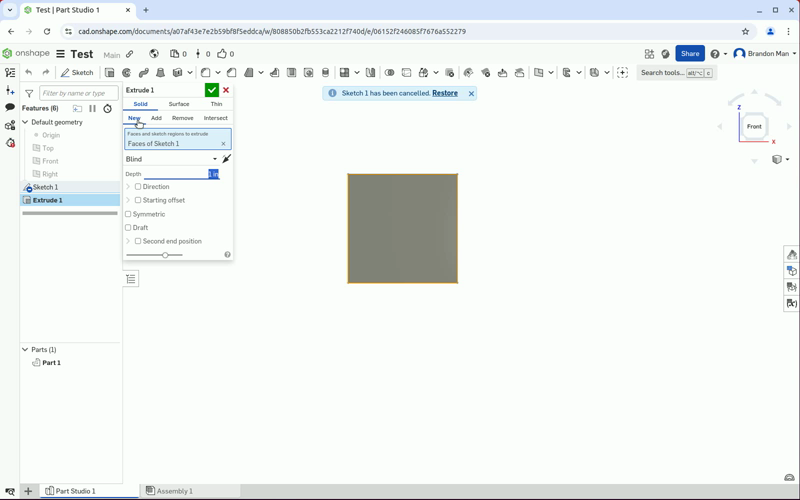
text(22.386)
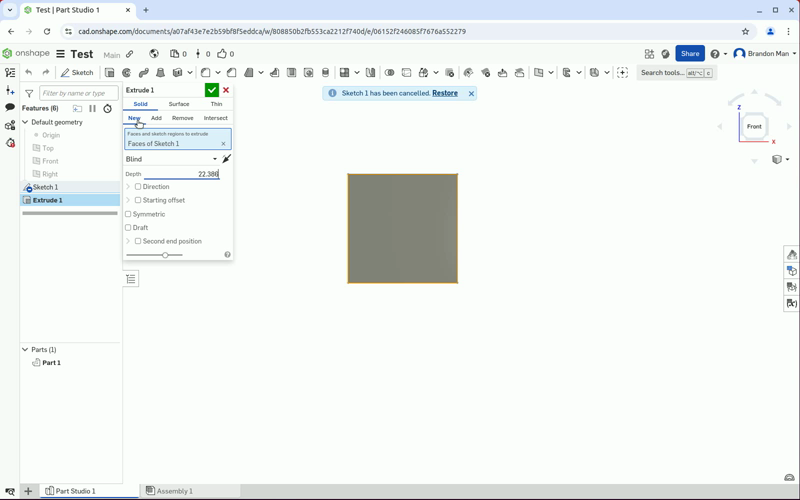
key(enter)
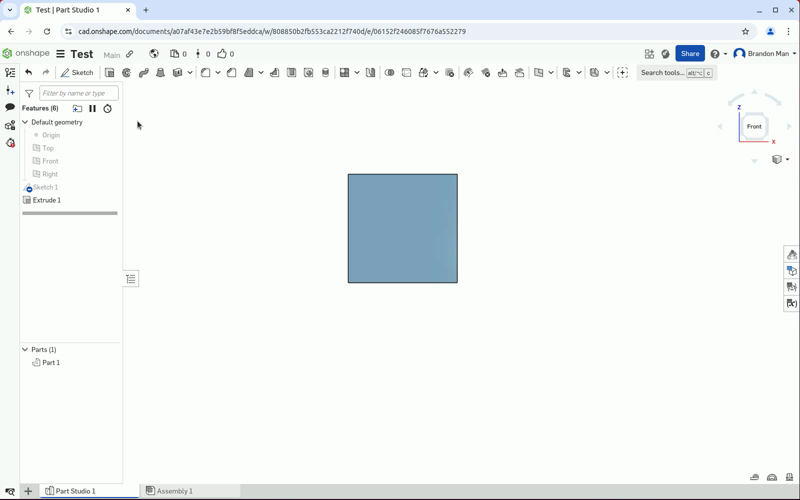
key(shift+h)
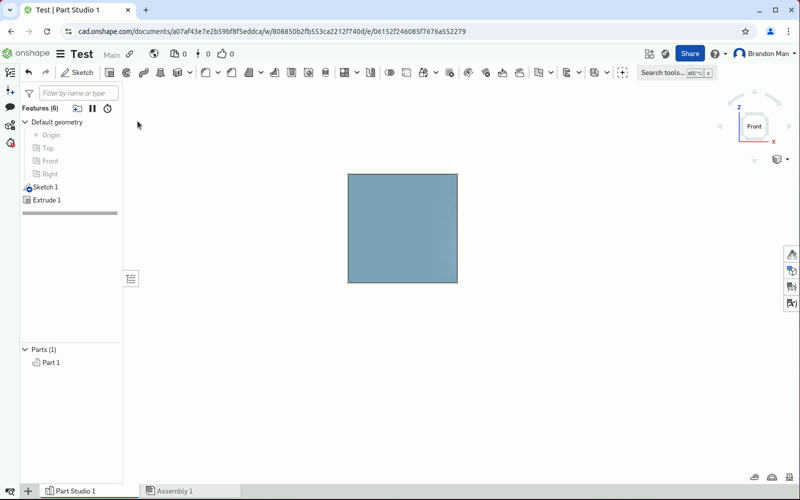
key(shift+h)
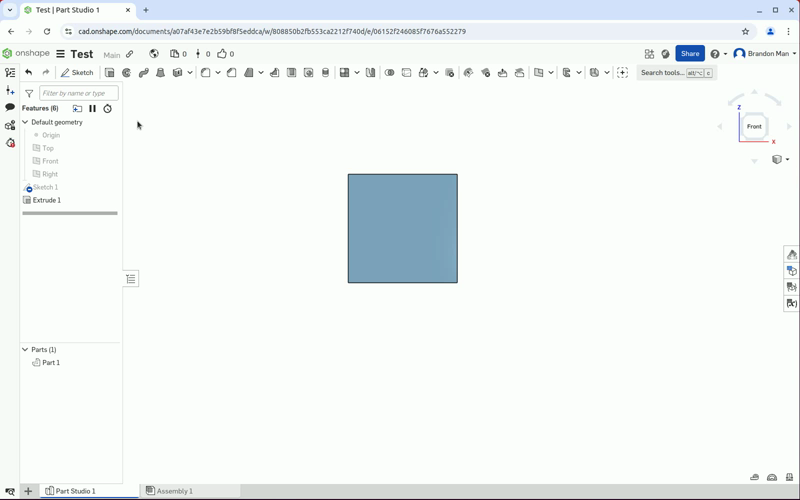
mouse_move(73, 189)
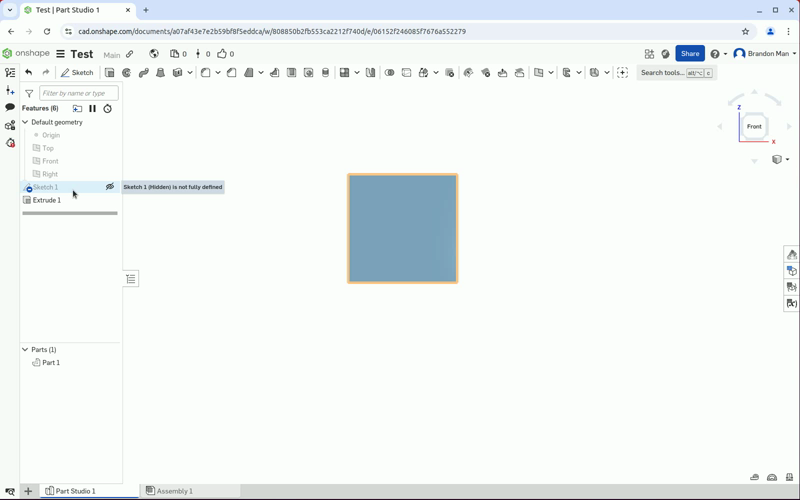
click(73, 189)
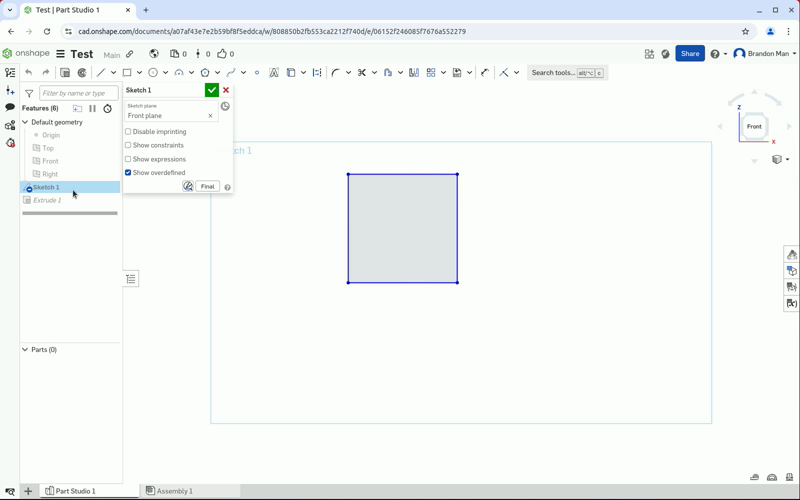
mouse_move(229, 92)
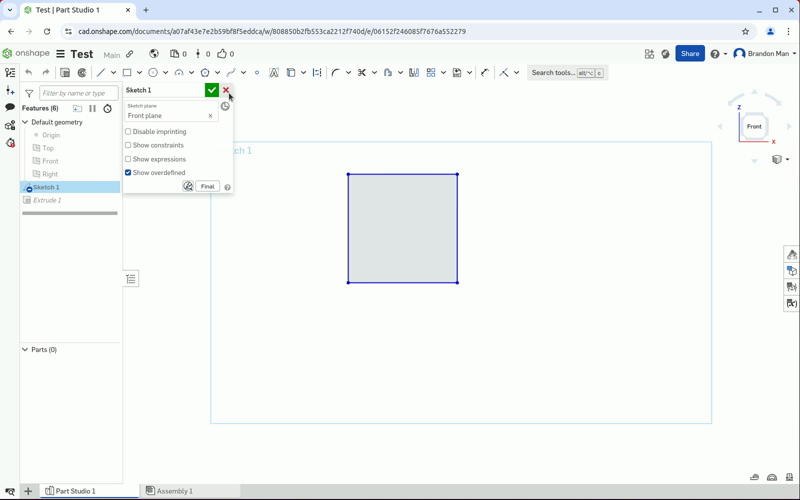
click(229, 92)
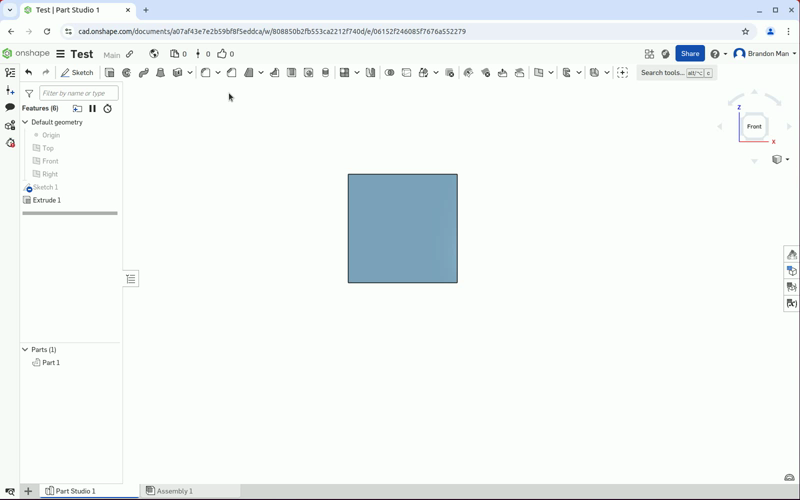
mouse_move(541, 75)
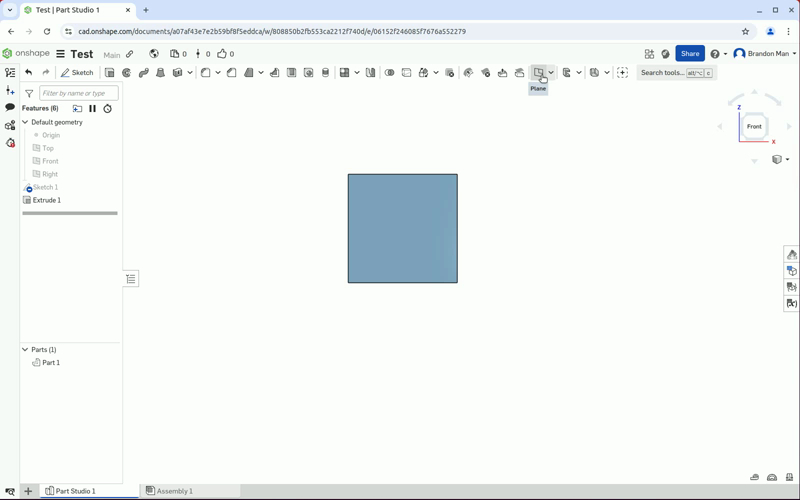
click(541, 75)
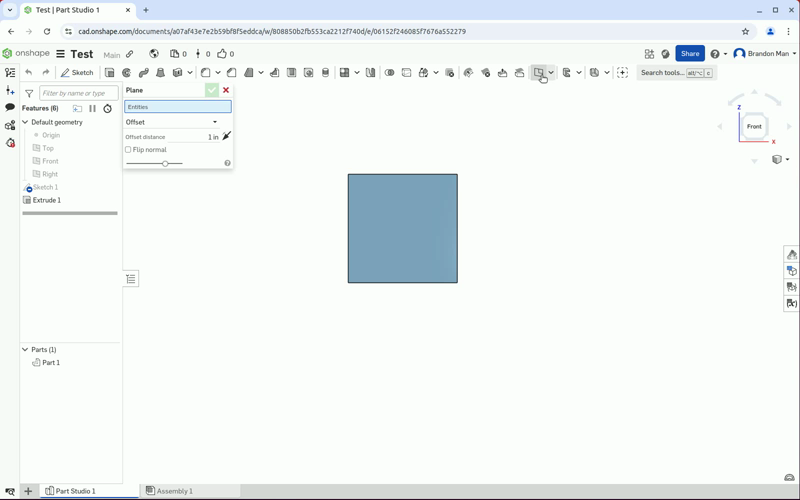
mouse_move(73, 163)
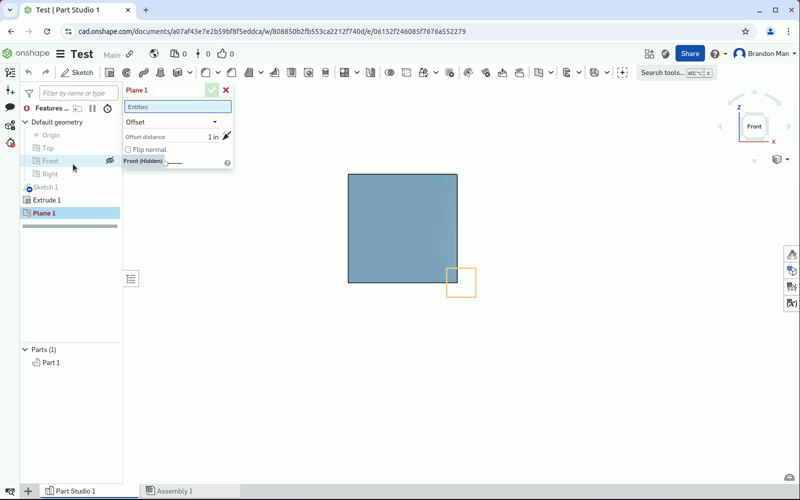
click(73, 163)
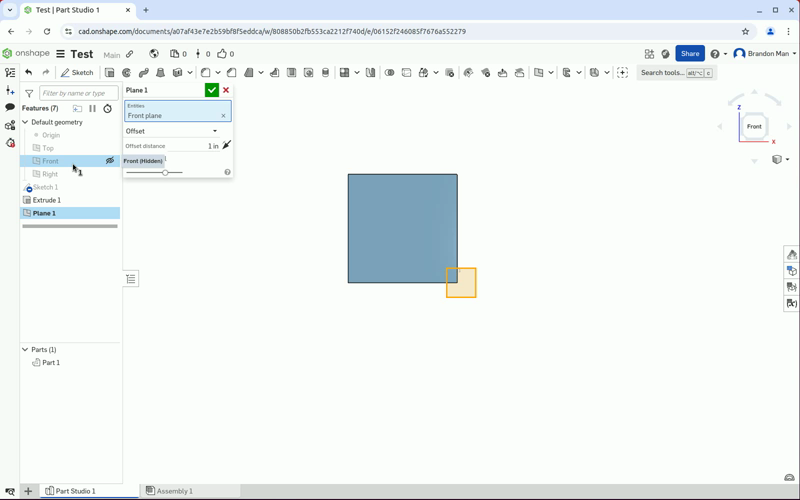
key(tab, 2)
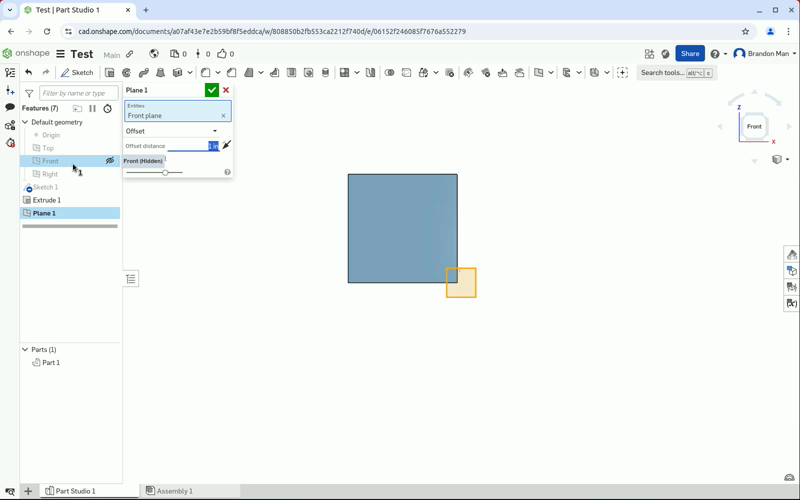
text(22.4)
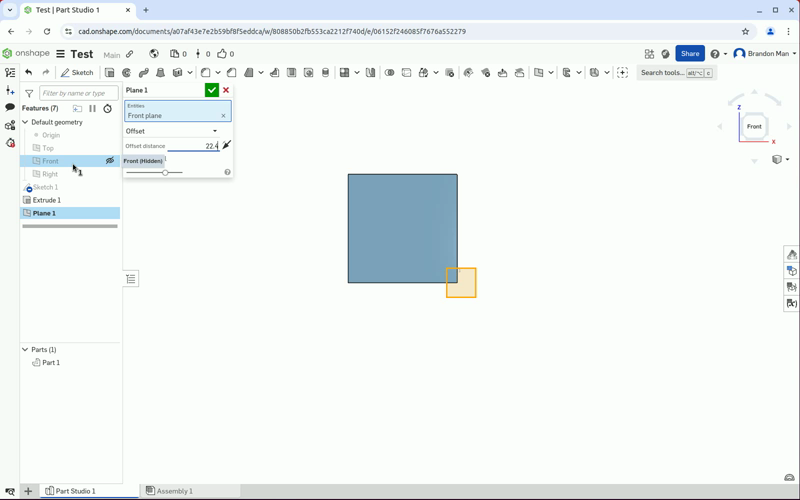
key(enter, 2)
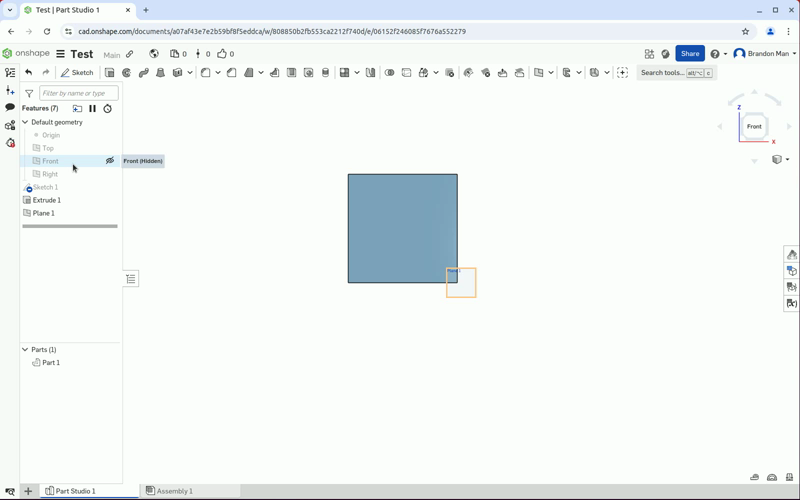
key(shift+s)
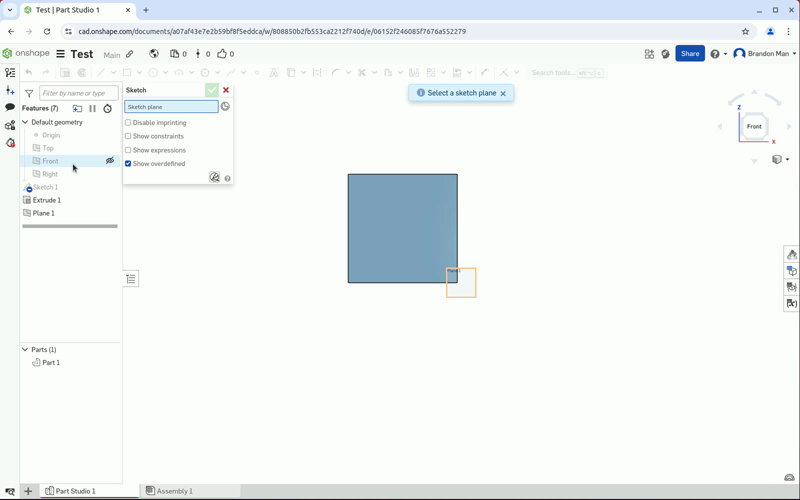
mouse_move(73, 215)
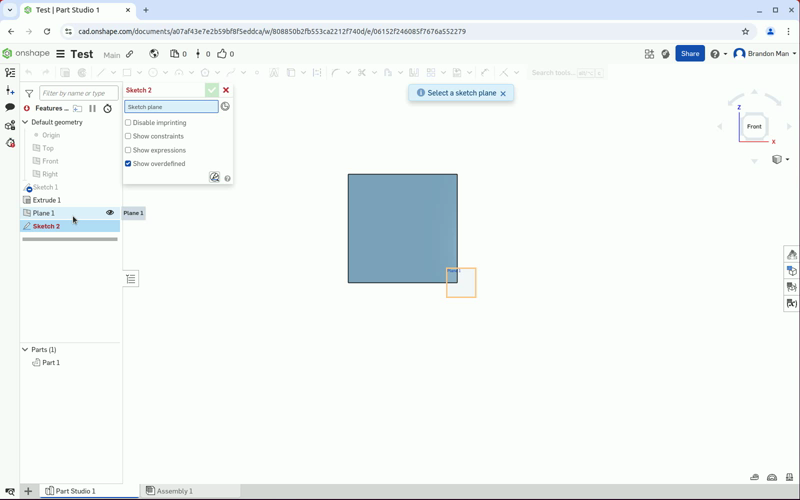
click(73, 215)
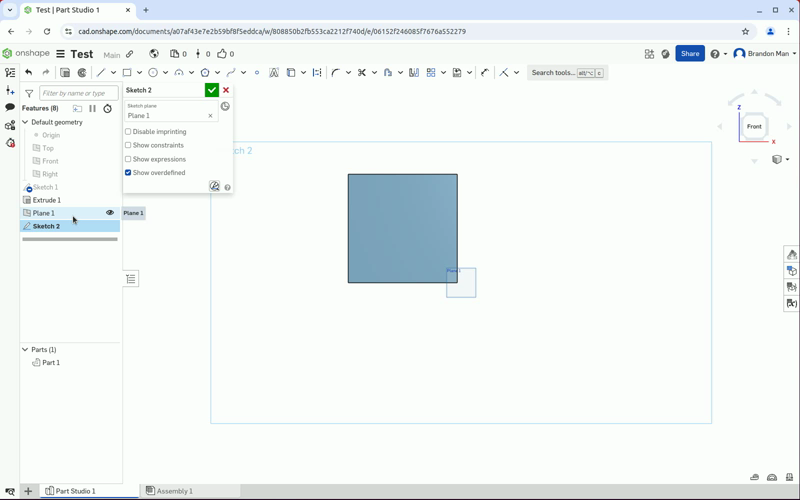
mouse_move(73, 352)
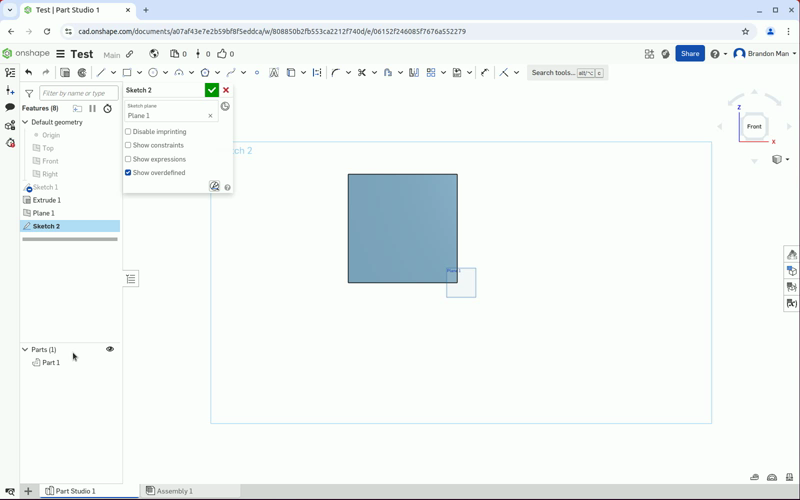
key(y)
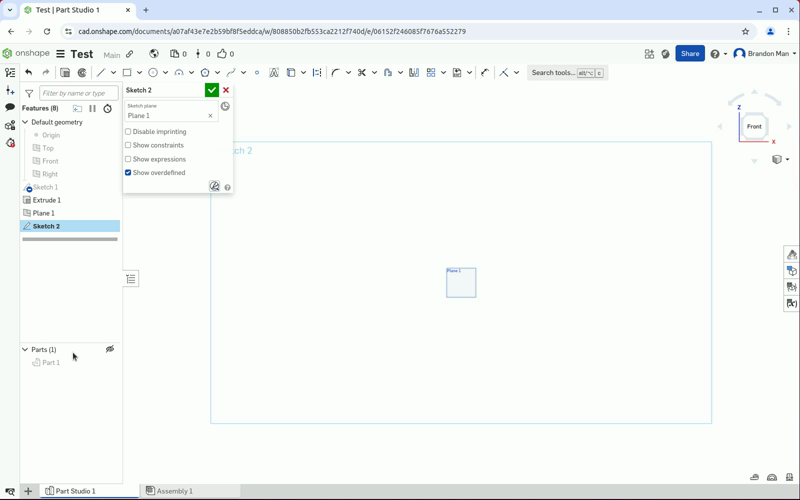
key(l)
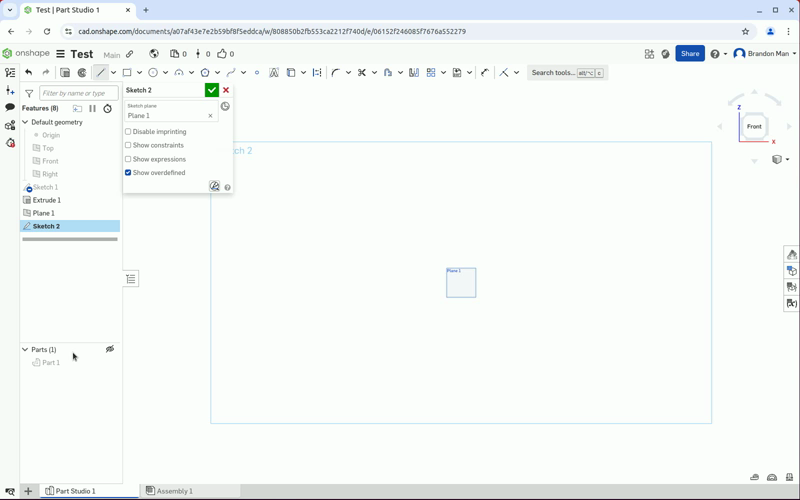
key_down(shift)
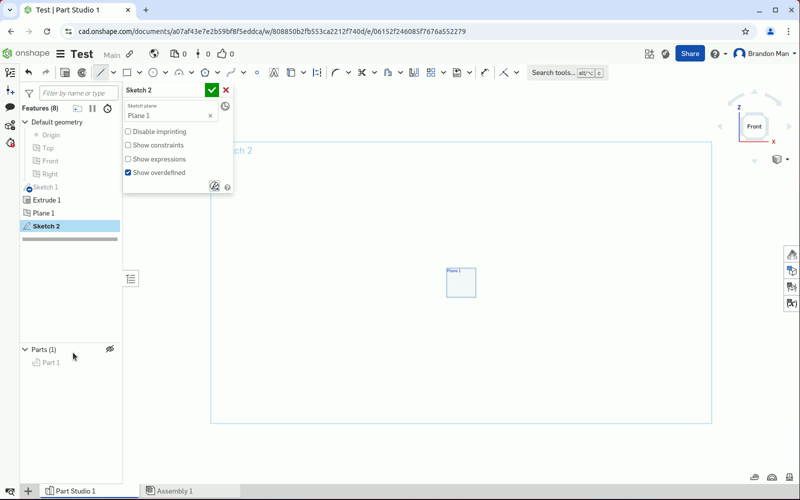
mouse_move(348, 228)
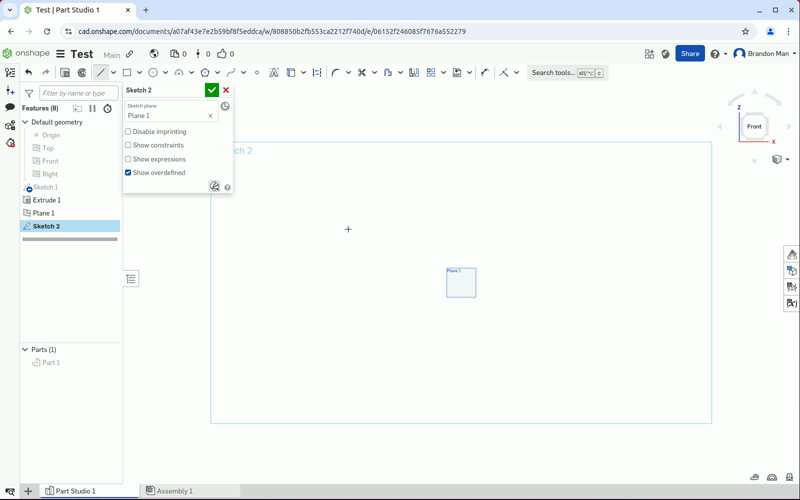
click(348, 228)
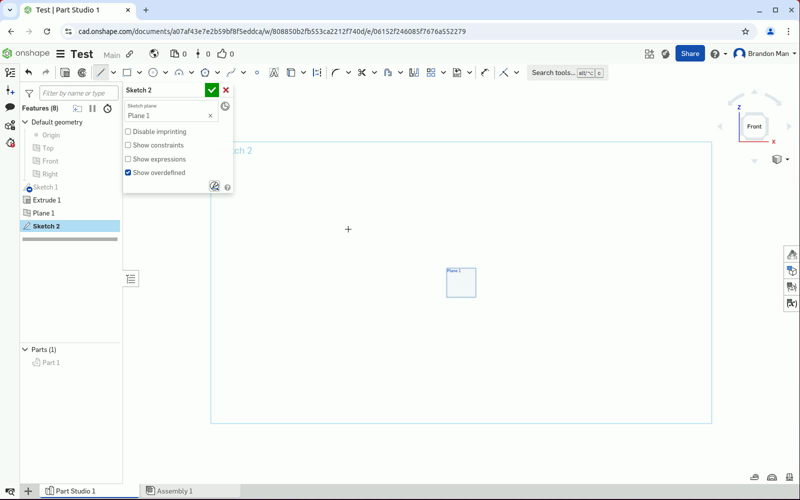
key_up(shift)
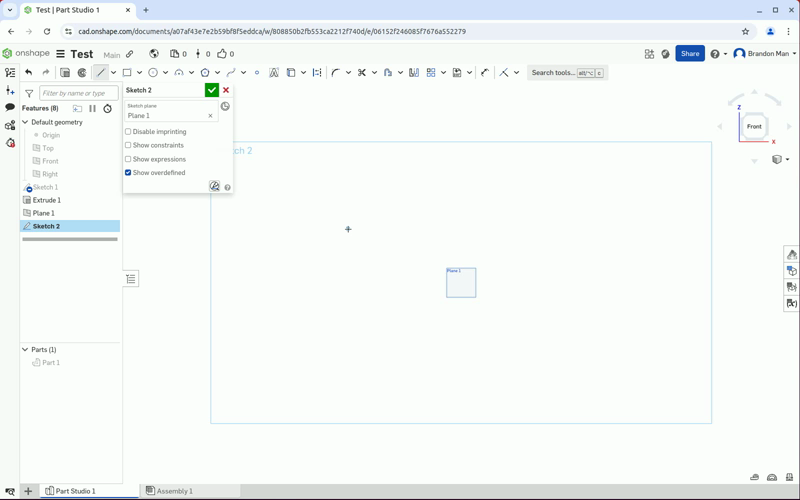
key_down(shift)
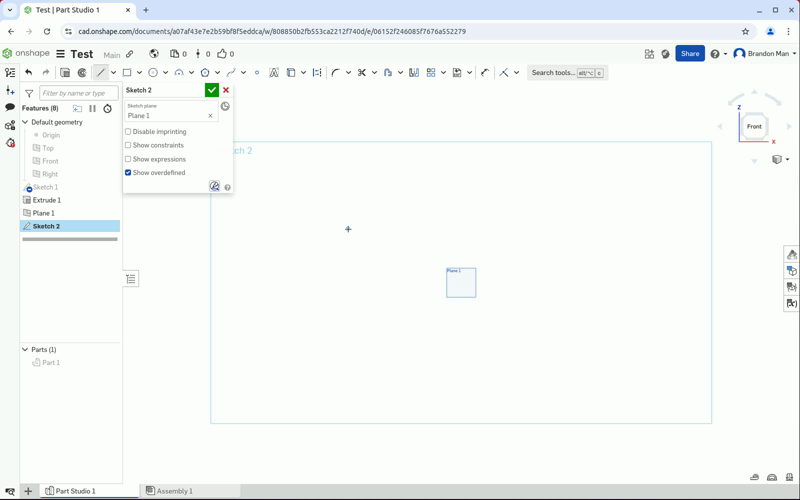
mouse_move(378, 228)
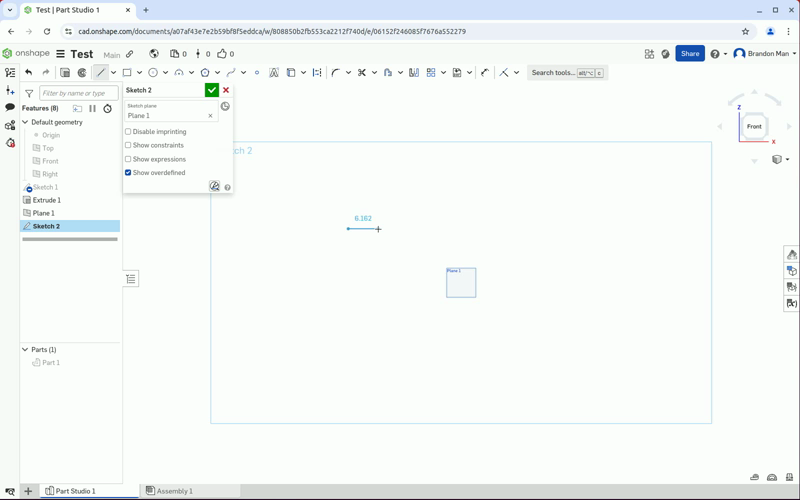
mouse_move(402, 228)
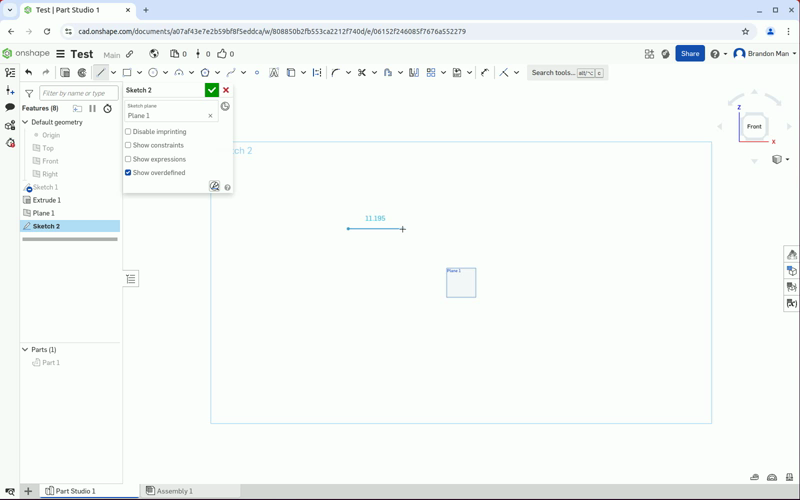
click(402, 228)
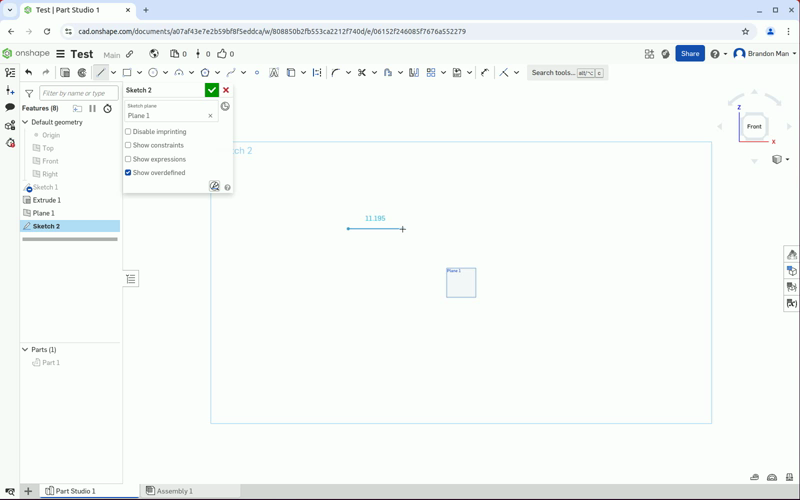
key_up(shift)
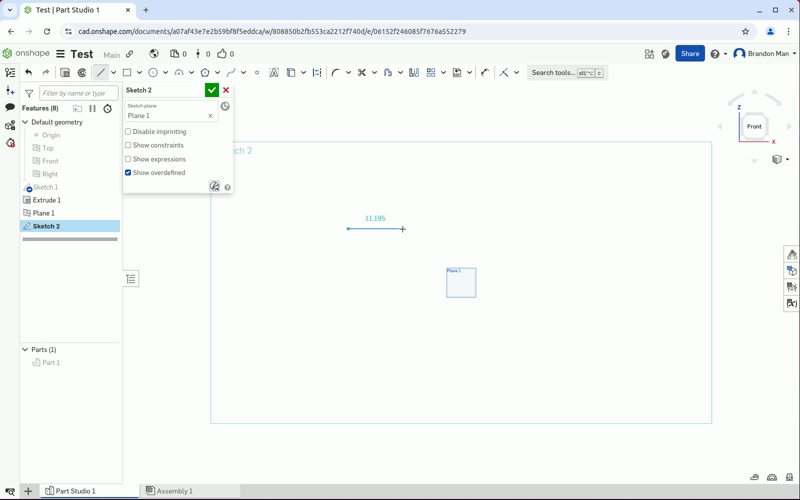
key_down(shift)
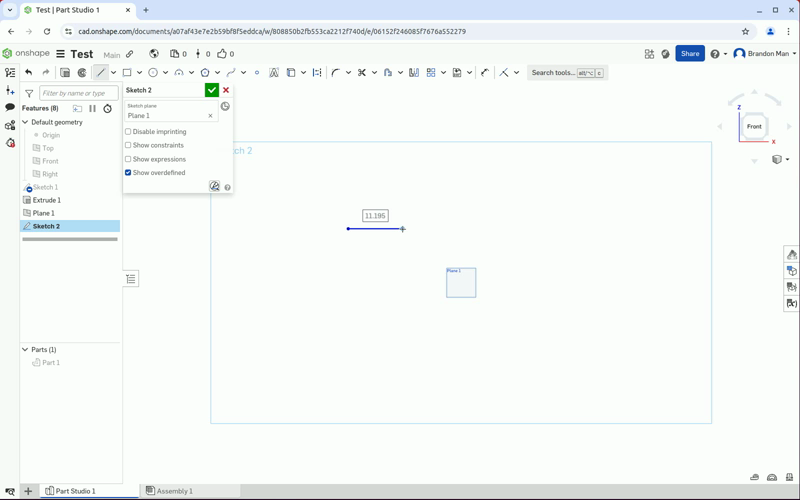
mouse_move(432, 228)
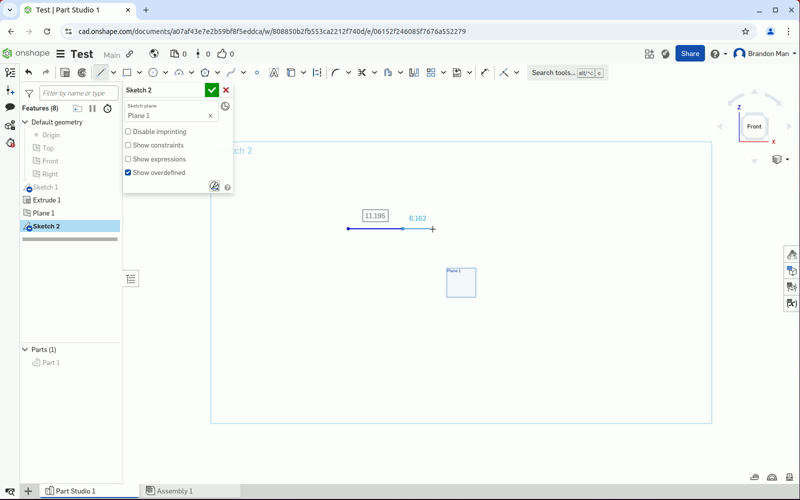
mouse_move(402, 174)
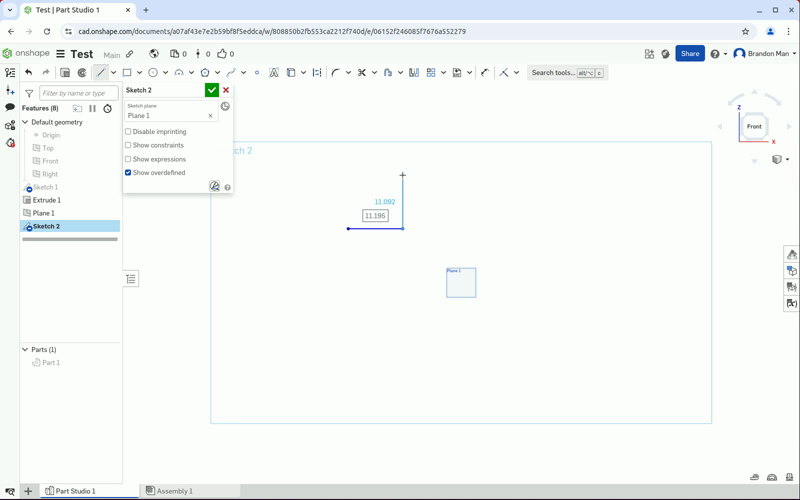
click(402, 174)
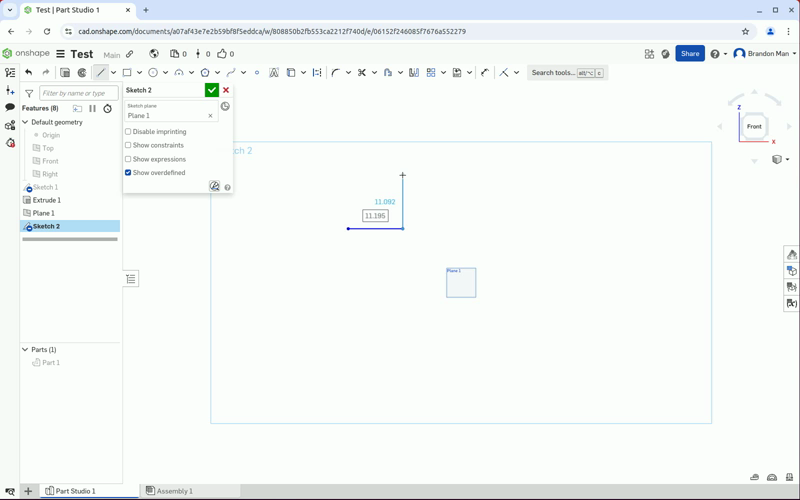
key_up(shift)
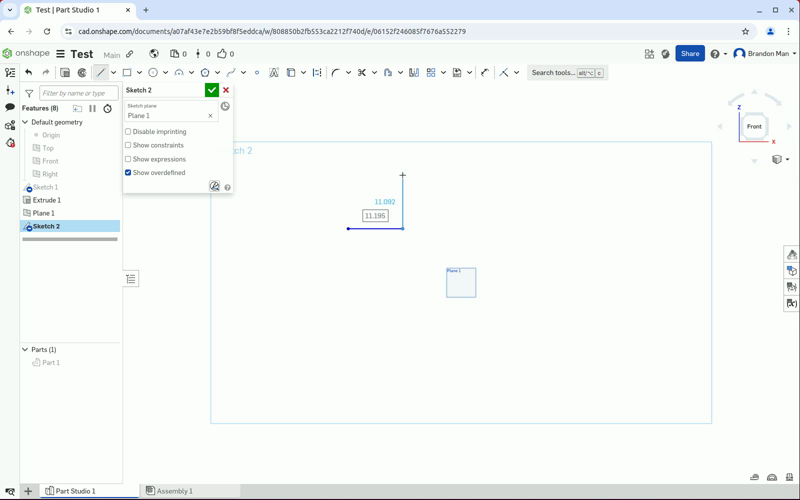
key_down(shift)
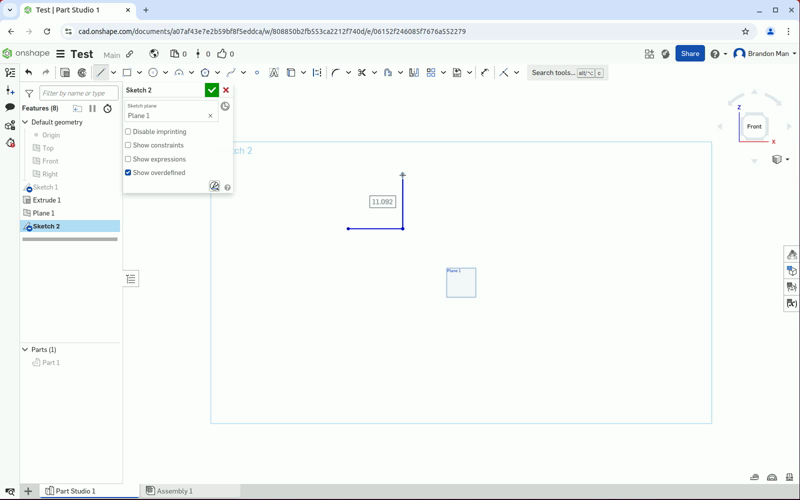
mouse_move(432, 174)
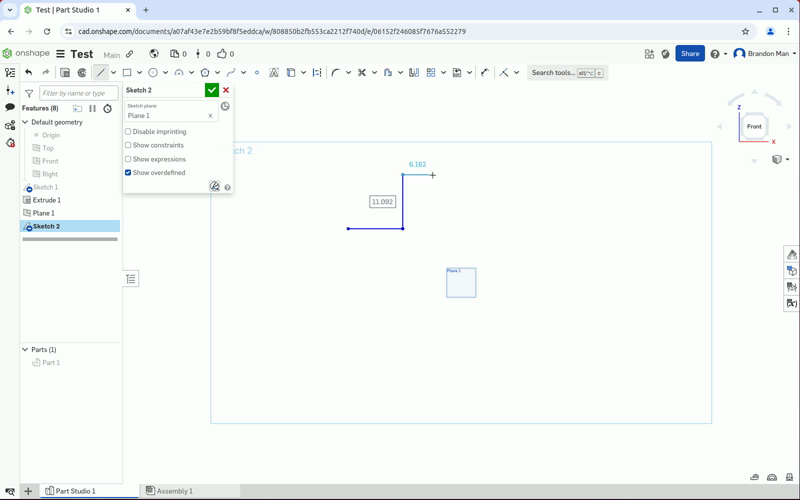
mouse_move(348, 174)
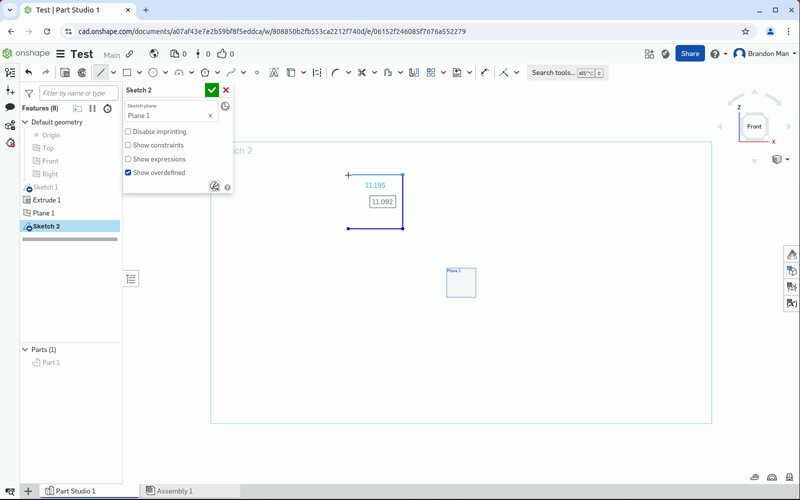
click(348, 174)
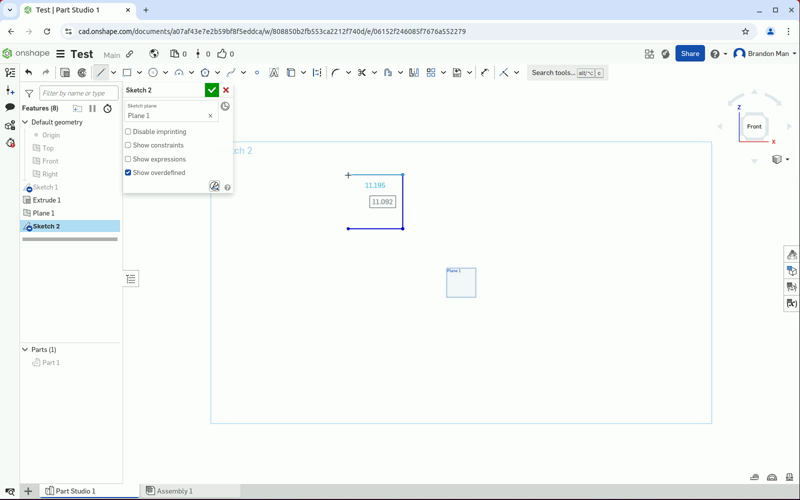
key_up(shift)
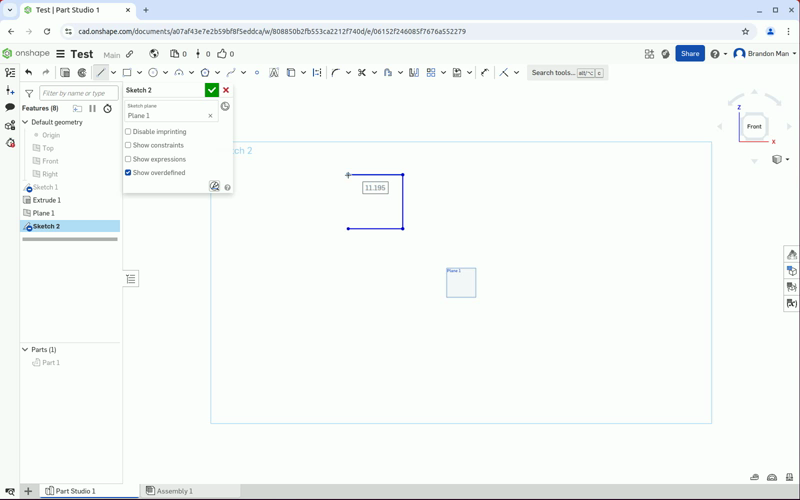
mouse_move(378, 174)
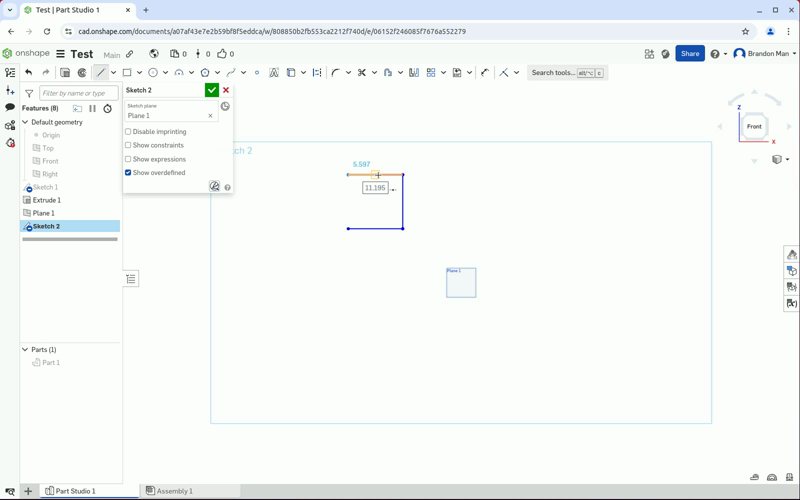
key_down(shift)
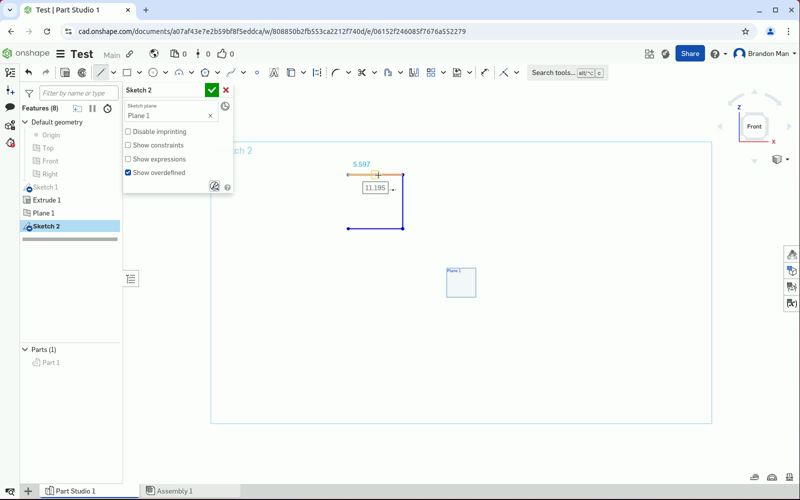
mouse_move(348, 228)
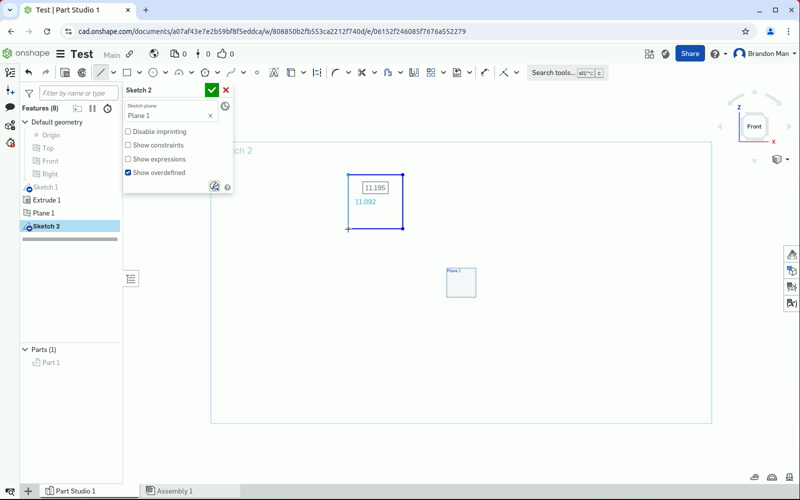
key_up(shift)
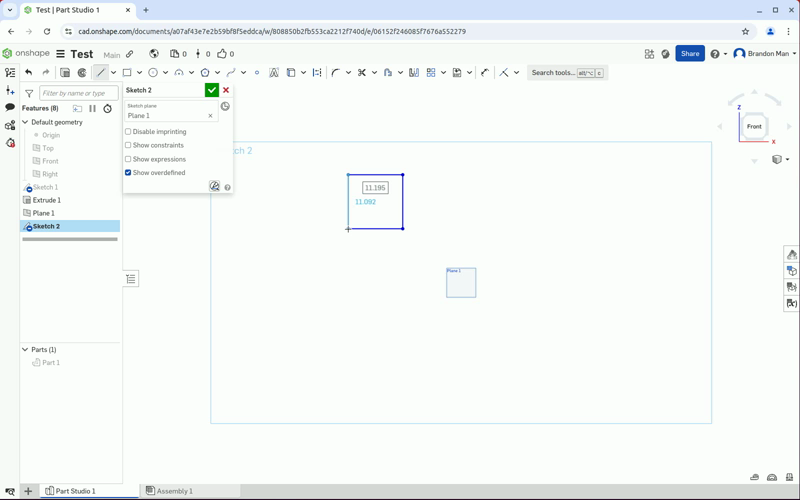
click(348, 228)
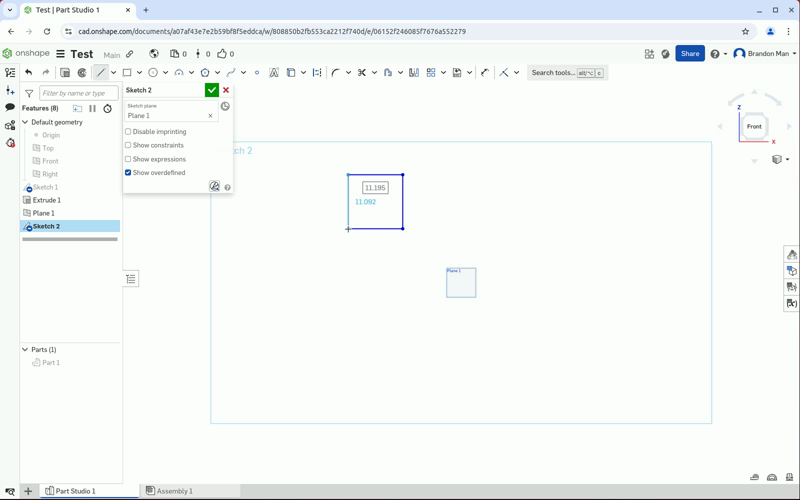
key(esc)
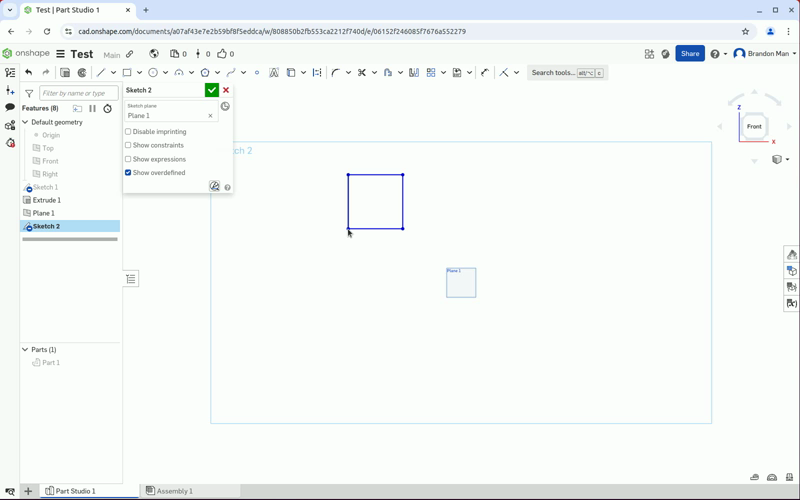
mouse_move(385, 222)
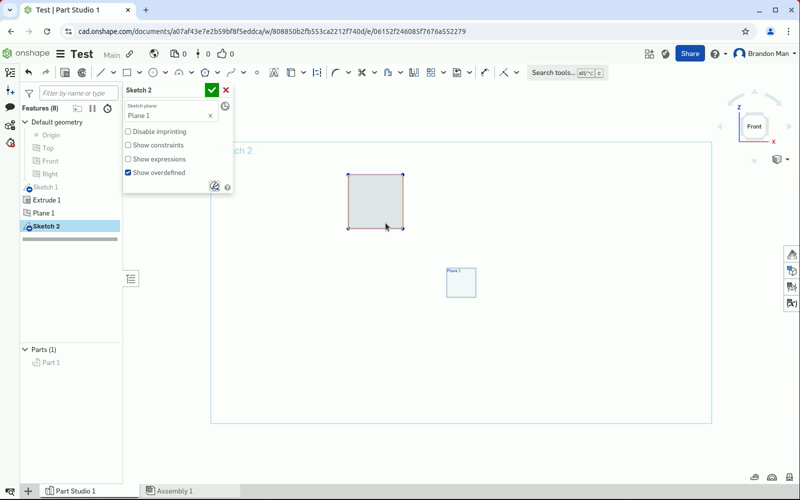
click(385, 222)
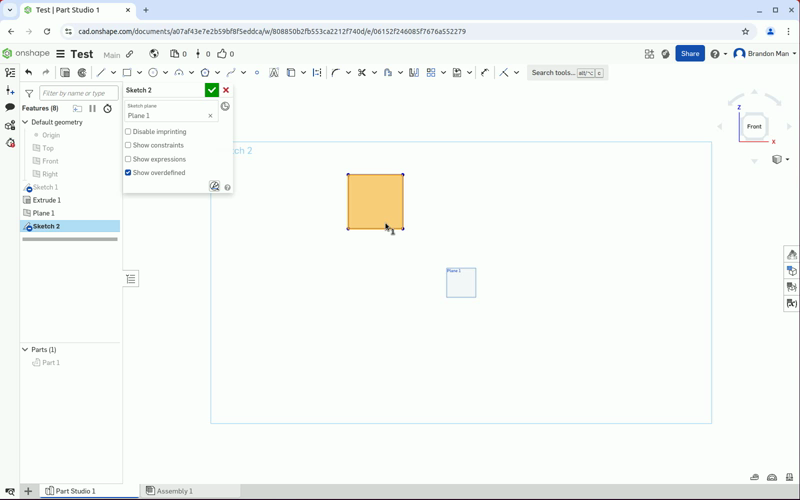
mouse_move(73, 352)
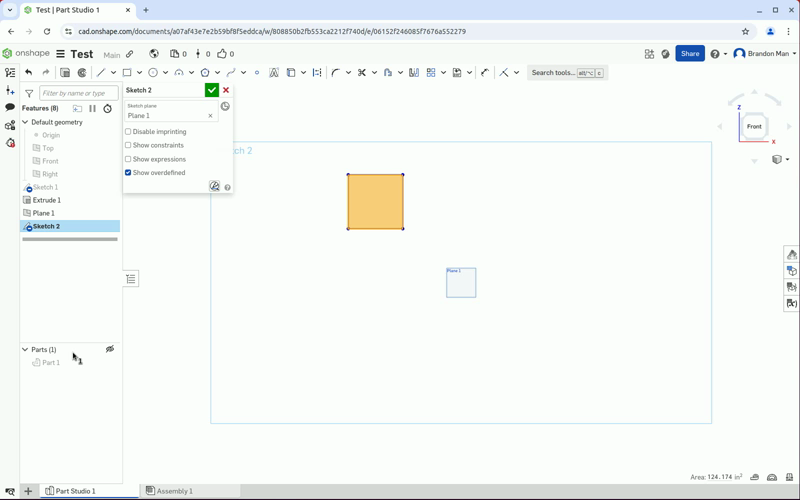
key(shift+y)
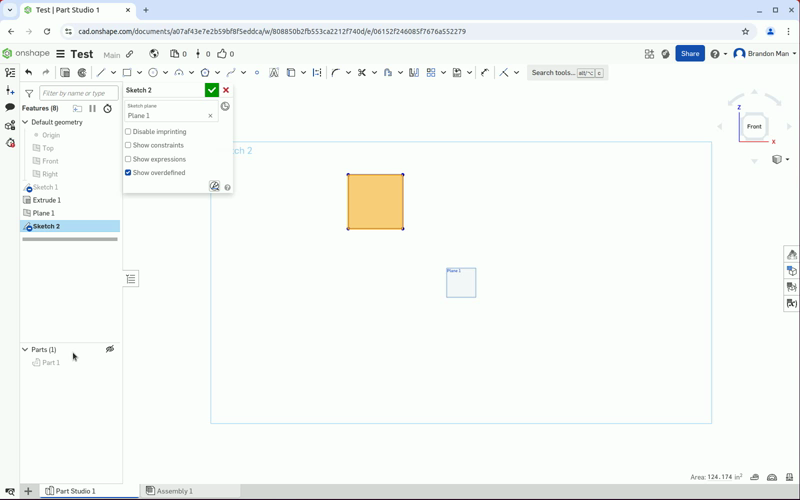
key(shift+e)
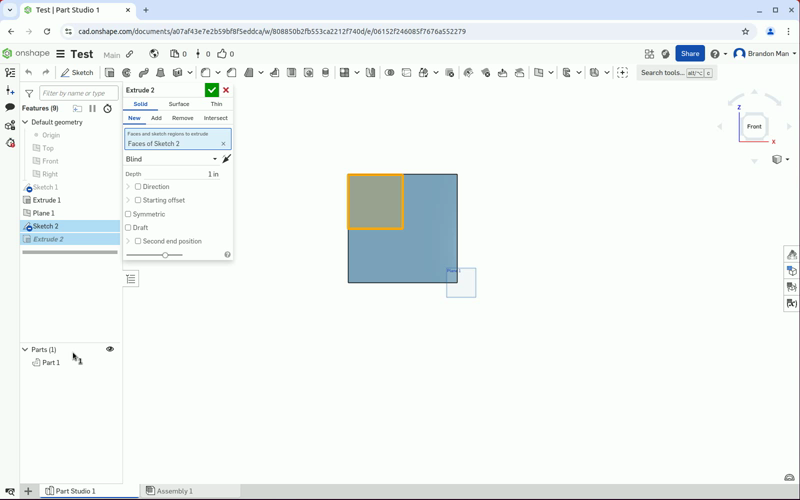
mouse_move(143, 106)
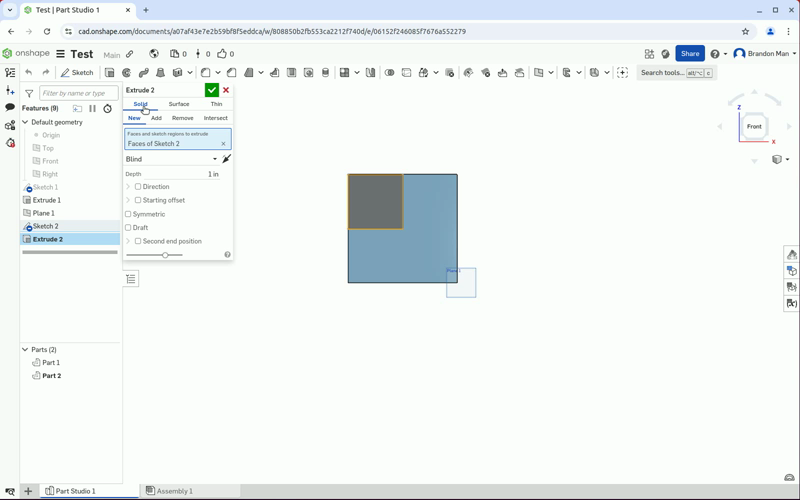
click(143, 106)
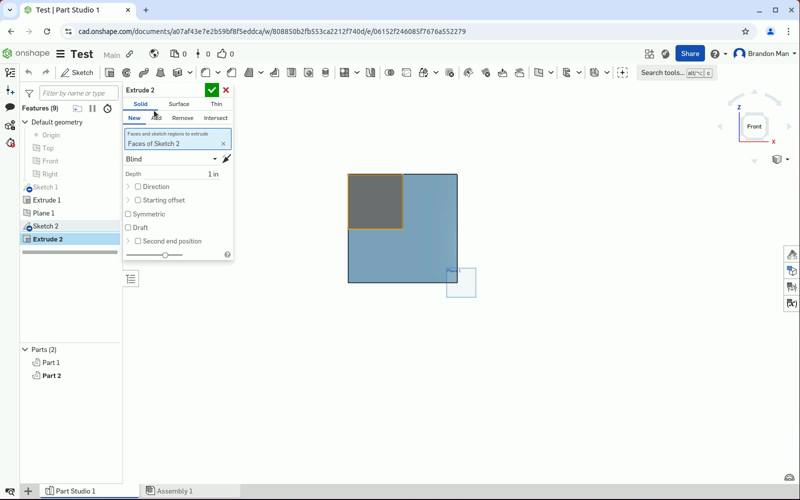
mouse_move(186, 120)
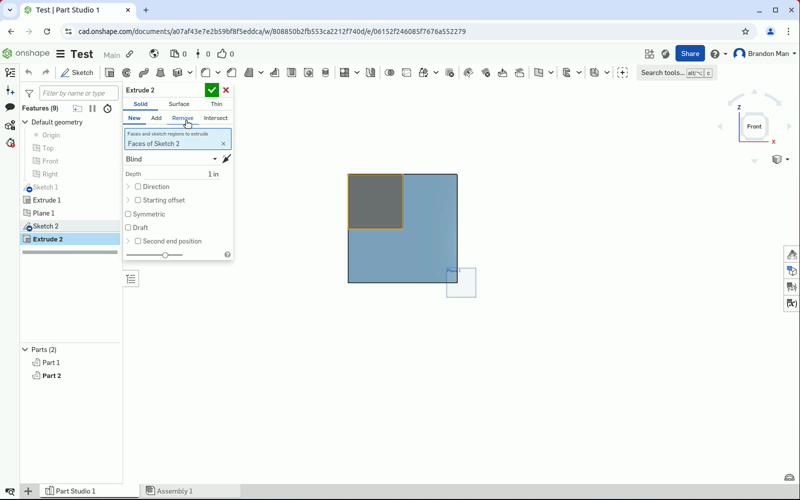
click(186, 120)
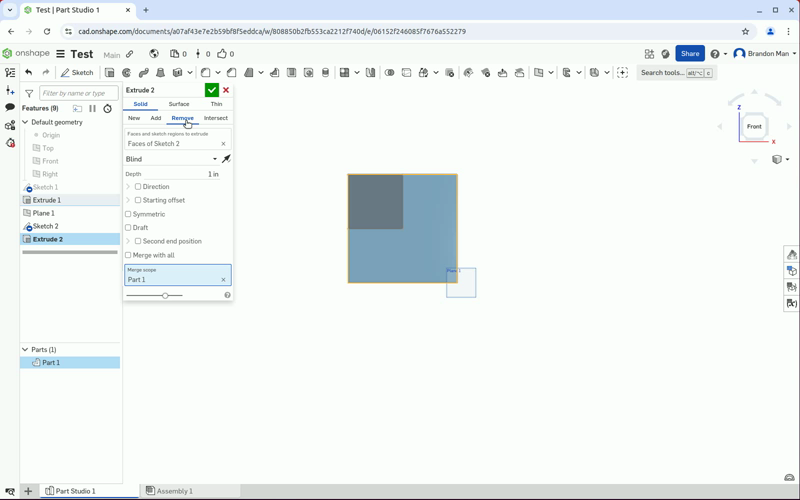
key(tab, 4)
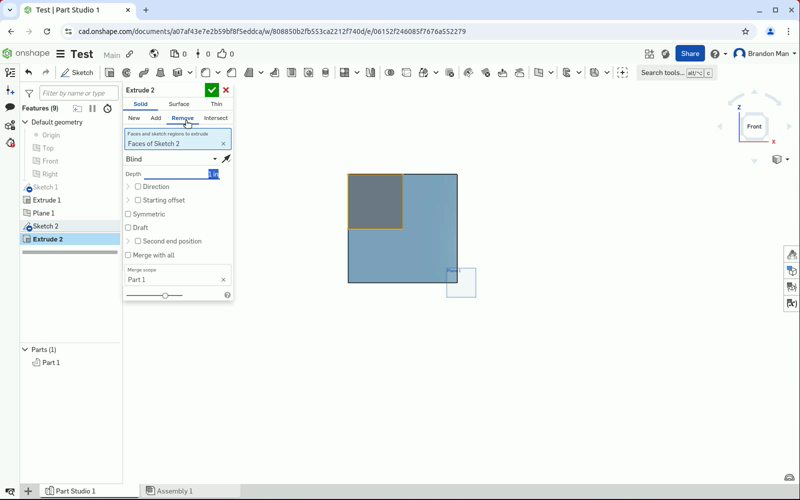
text(-22.386)
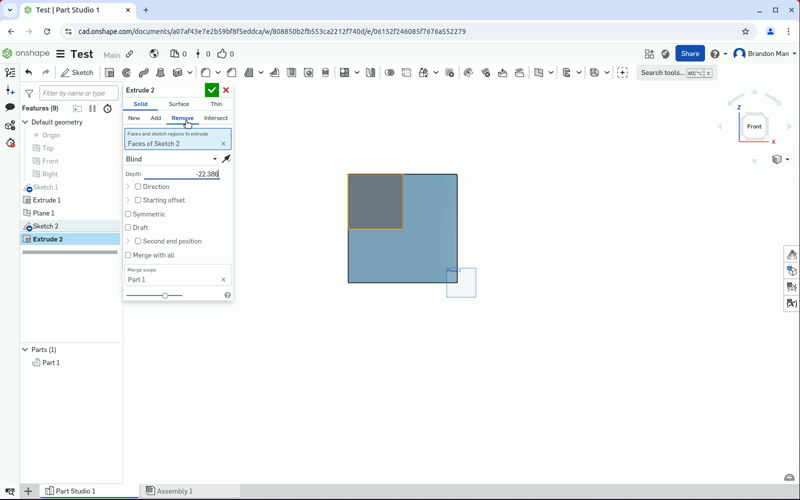
key(tab, 6)
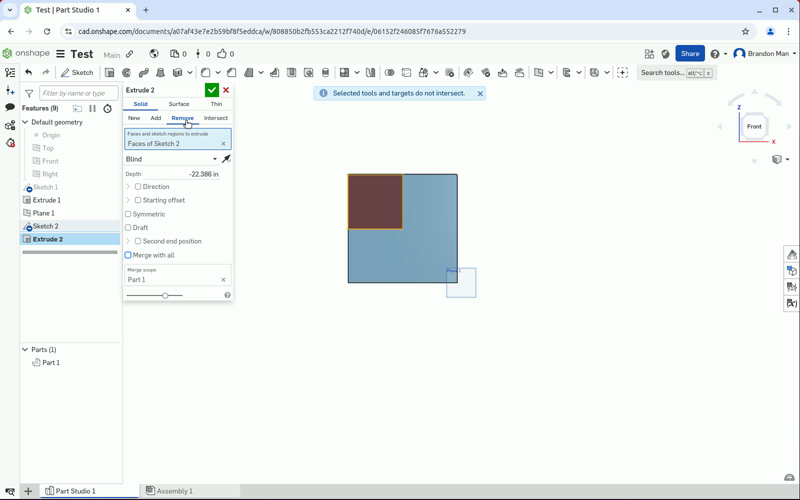
key(space)
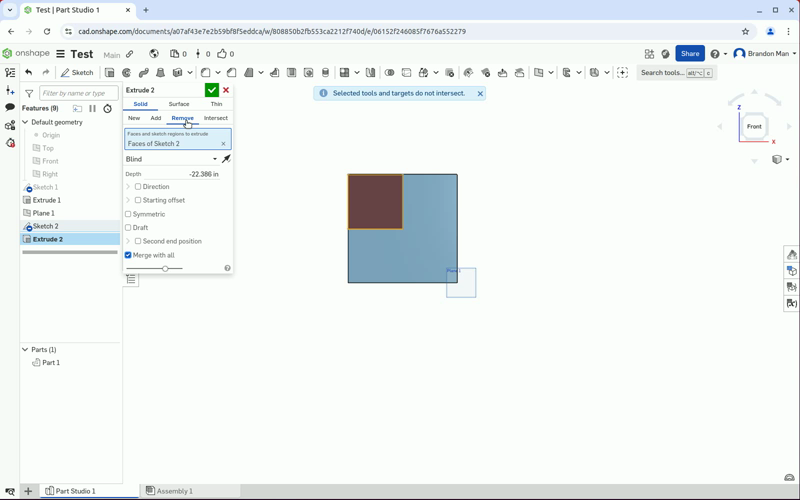
key(enter)
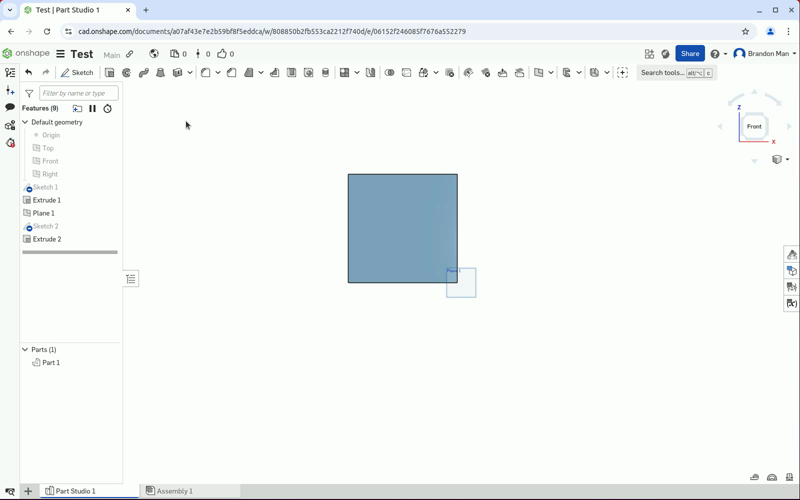
key(shift+h)
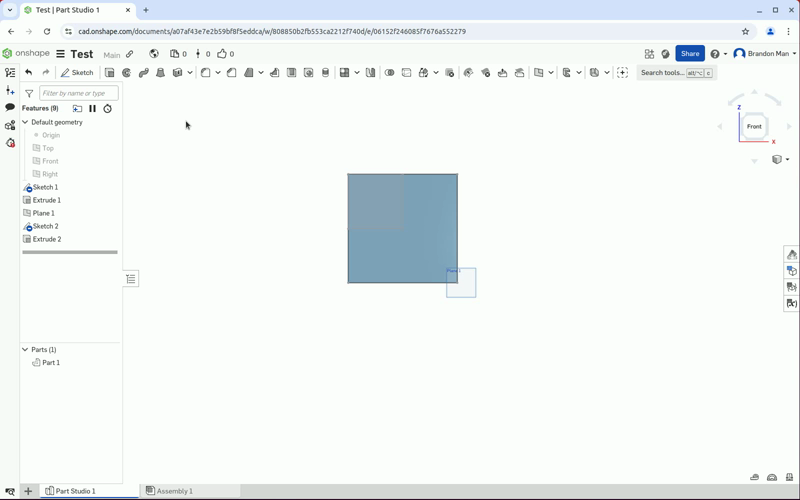
key(shift+h)
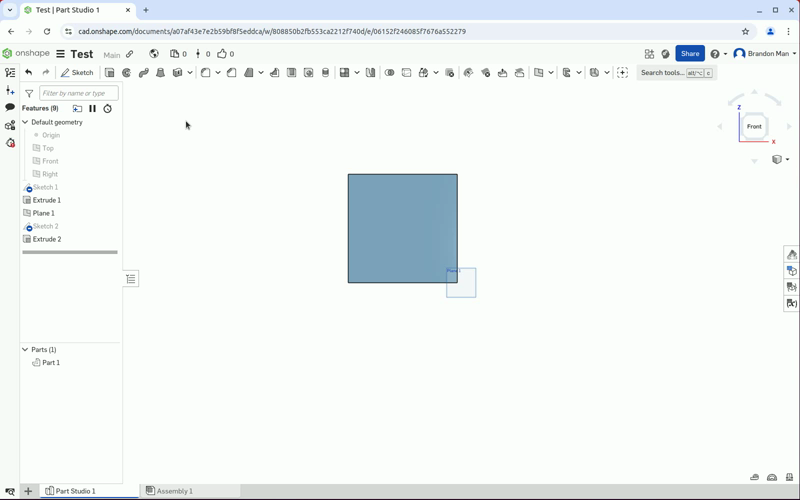
mouse_move(73, 189)
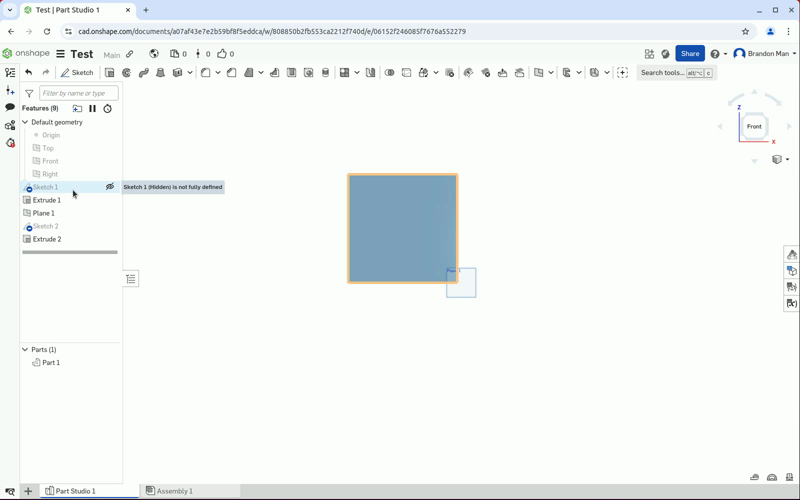
click(73, 189)
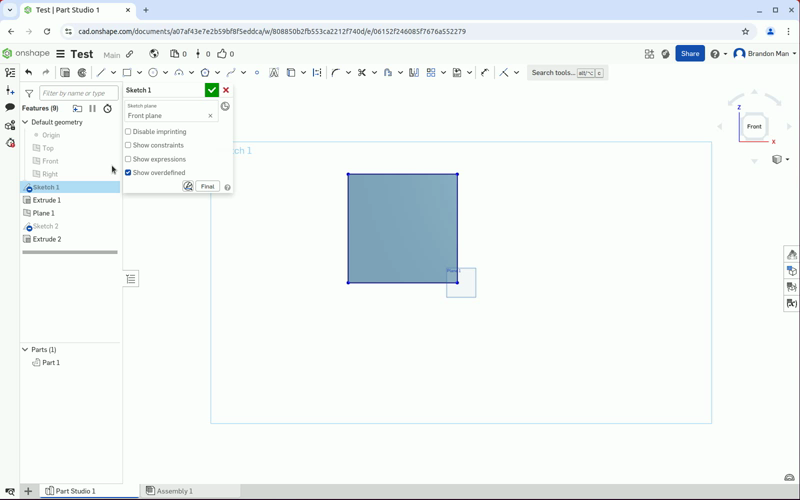
mouse_move(229, 92)
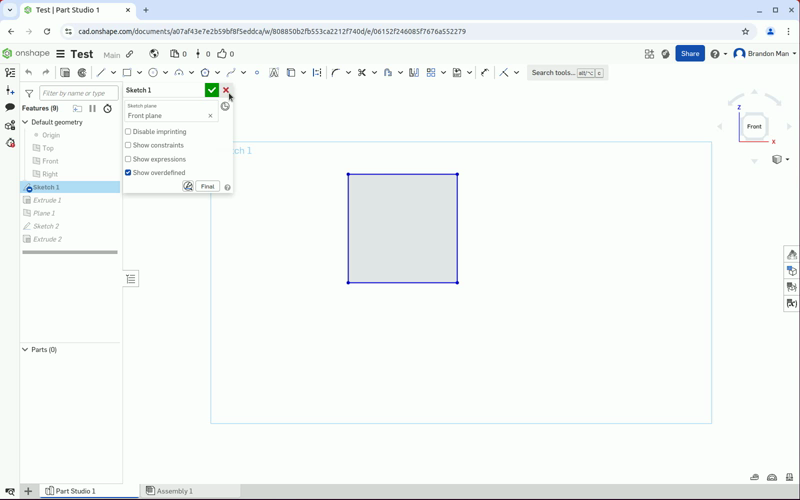
click(229, 92)
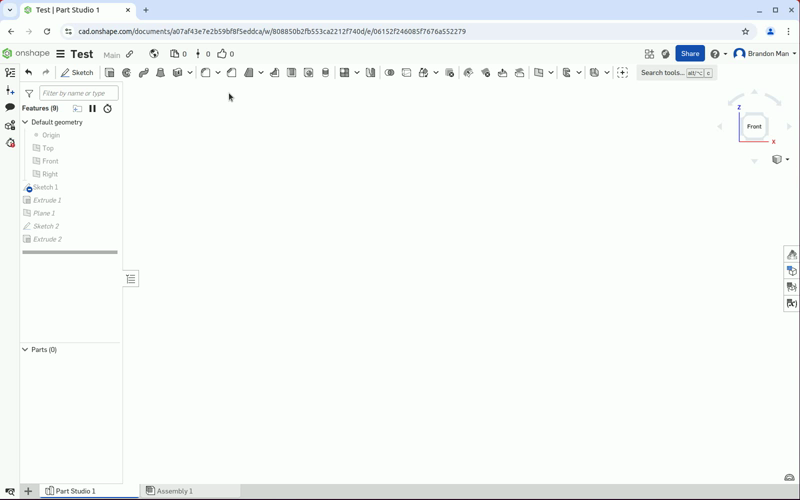
key(shift+s)
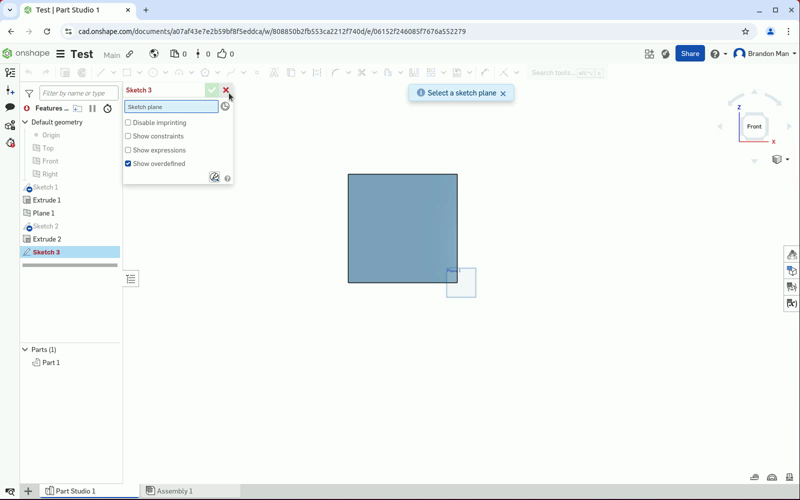
mouse_move(73, 215)
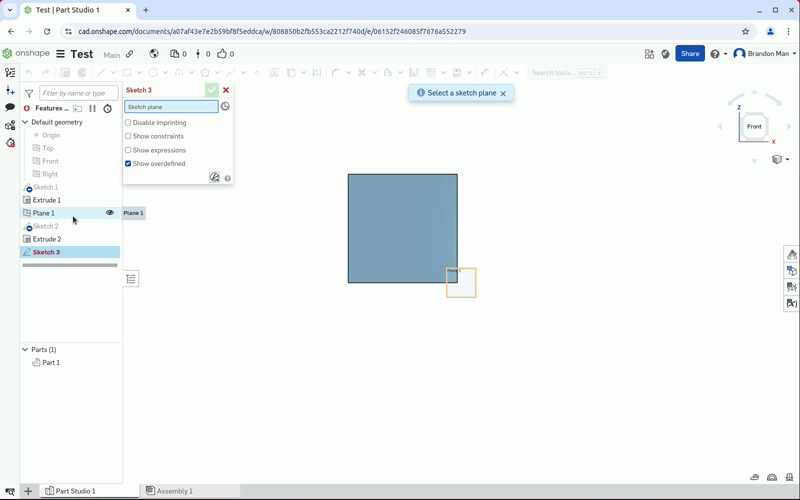
click(73, 215)
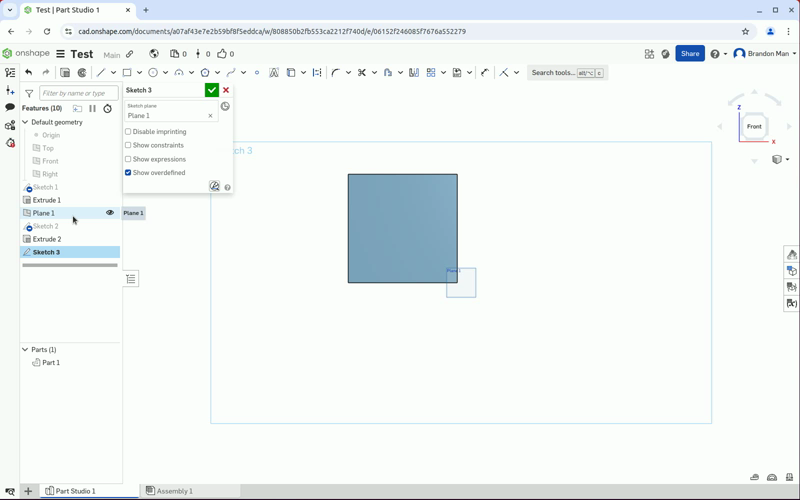
mouse_move(73, 352)
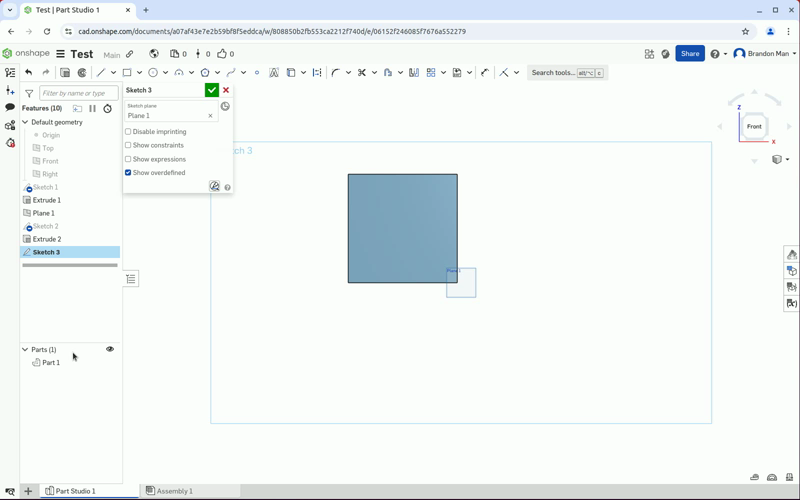
key(y)
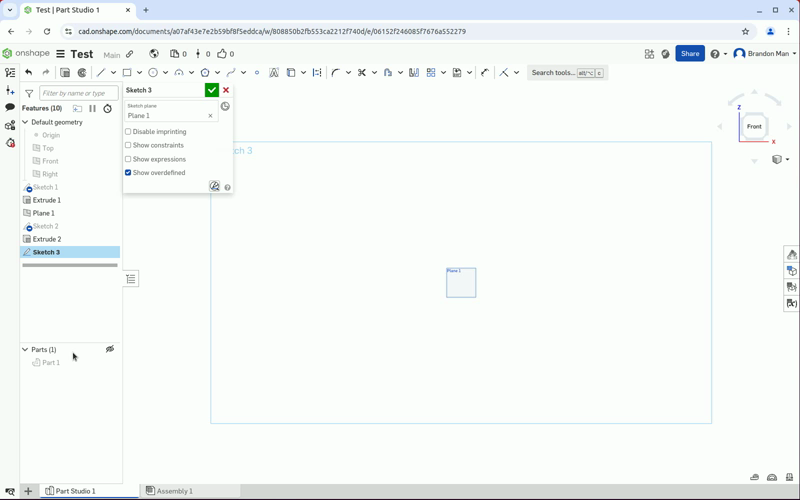
key(l)
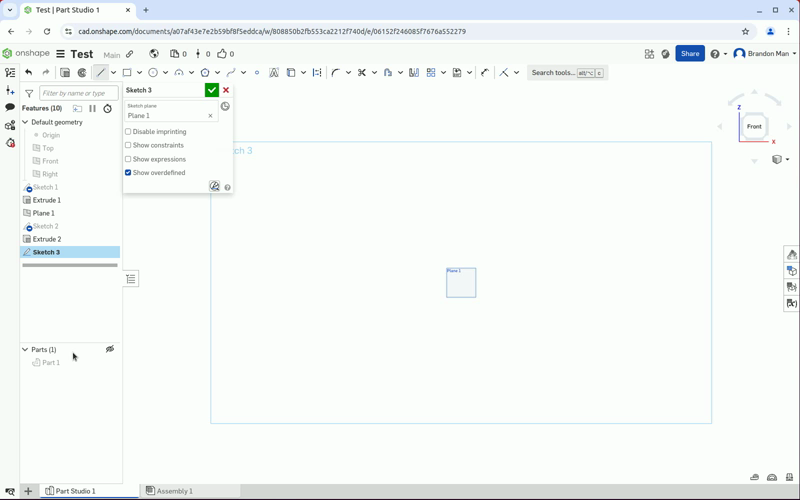
key_down(shift)
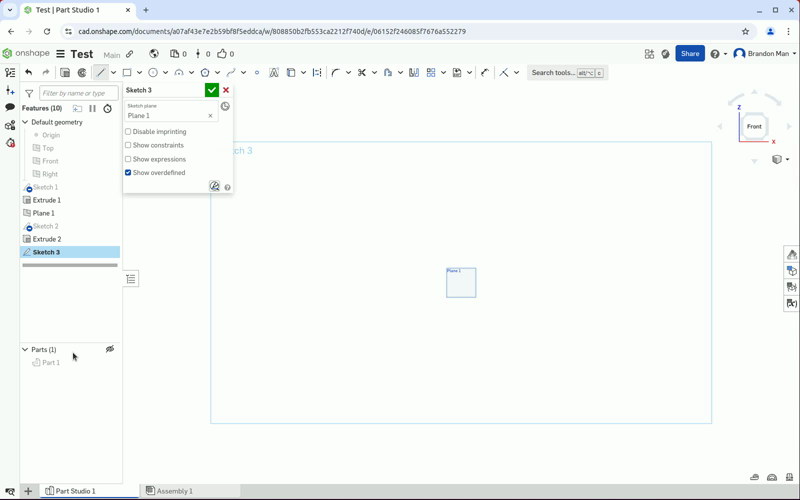
mouse_move(401, 228)
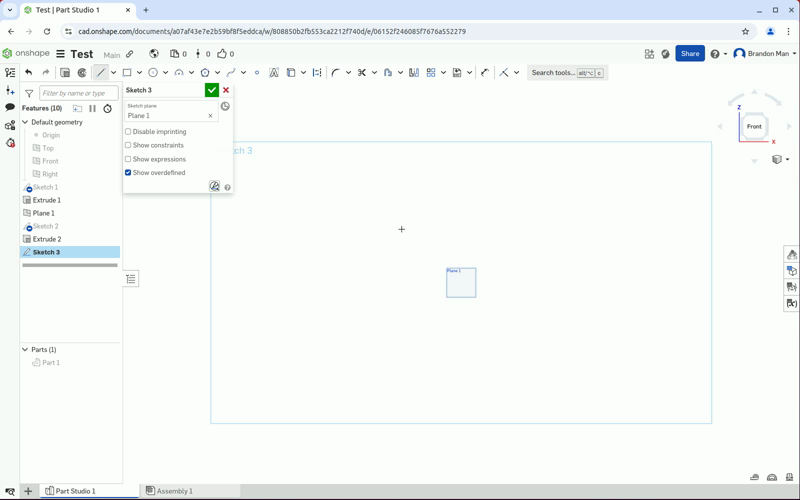
click(401, 228)
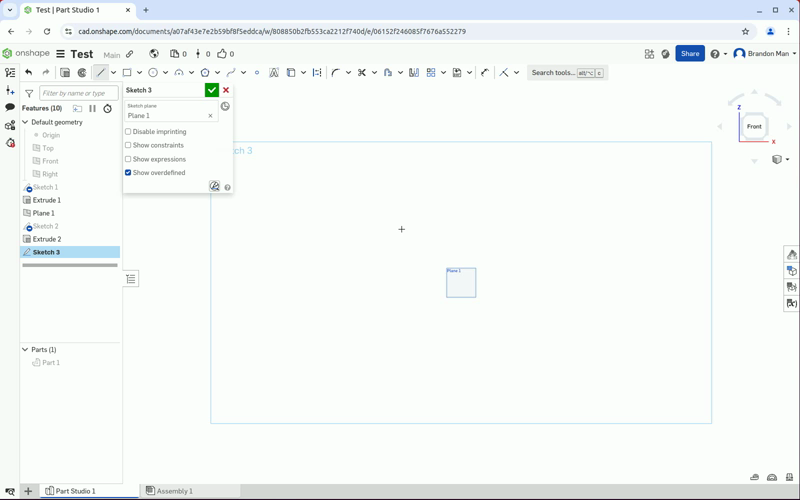
key_up(shift)
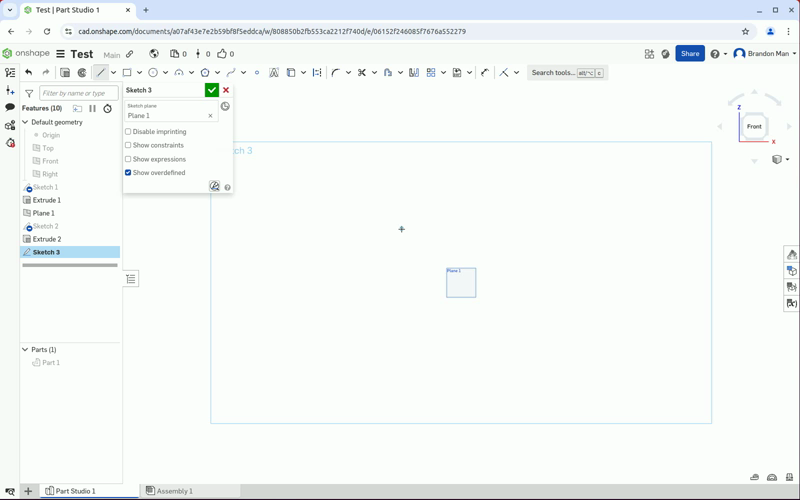
key_down(shift)
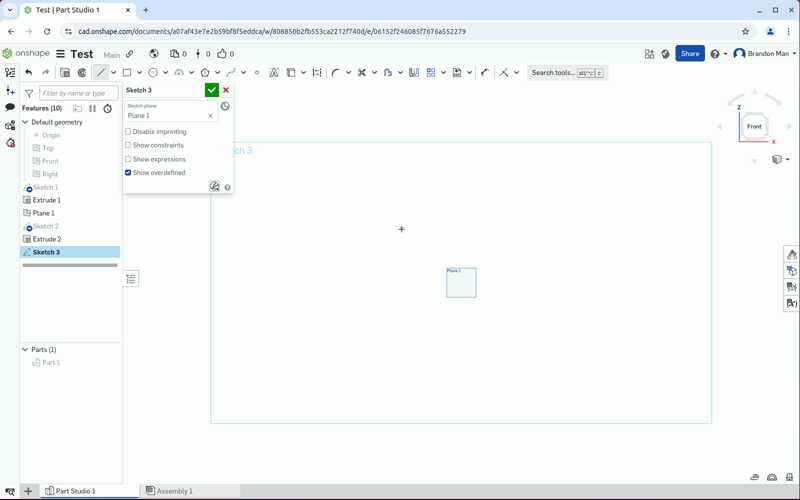
mouse_move(431, 228)
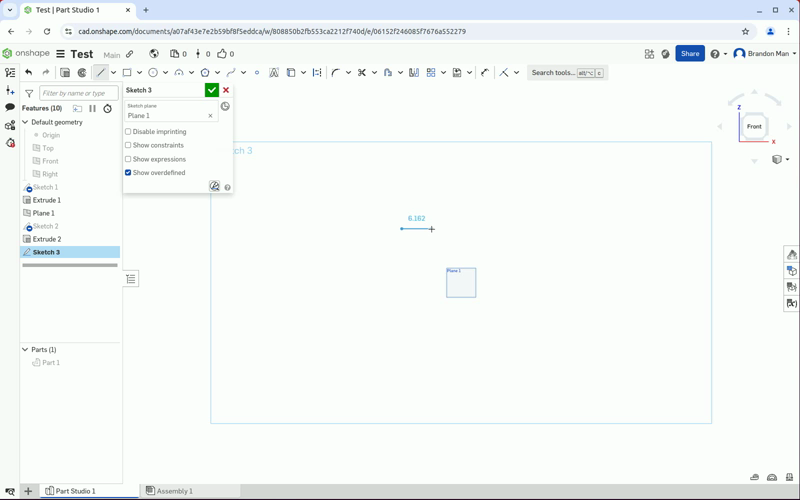
mouse_move(456, 228)
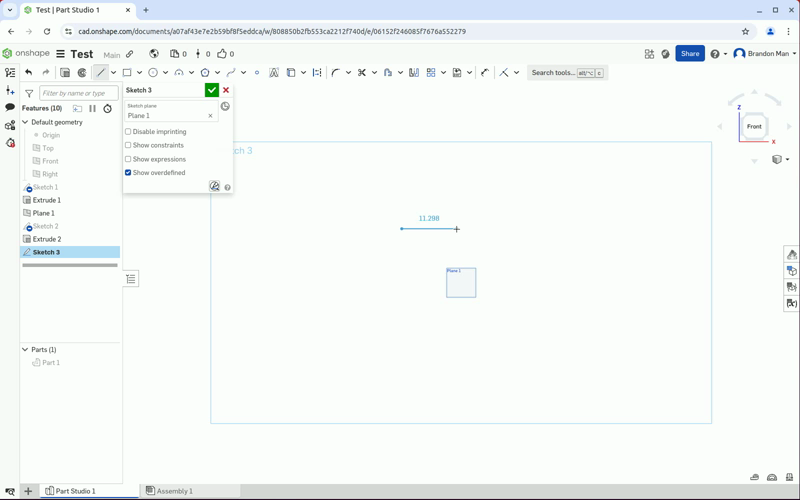
click(456, 228)
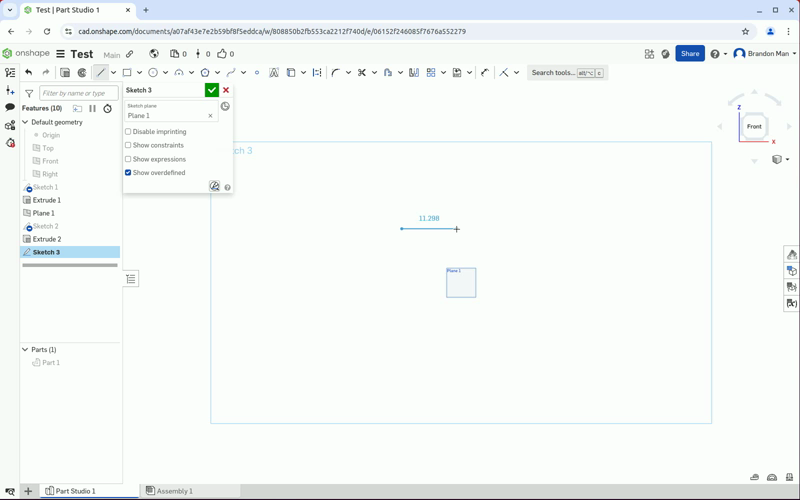
key_up(shift)
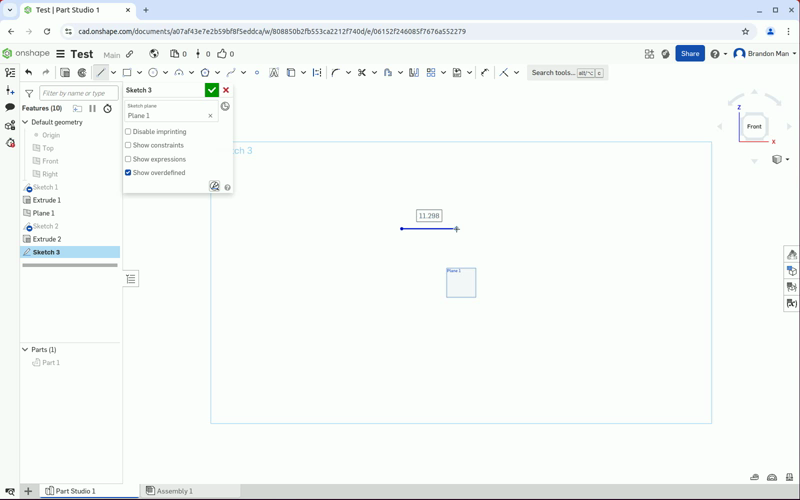
key_down(shift)
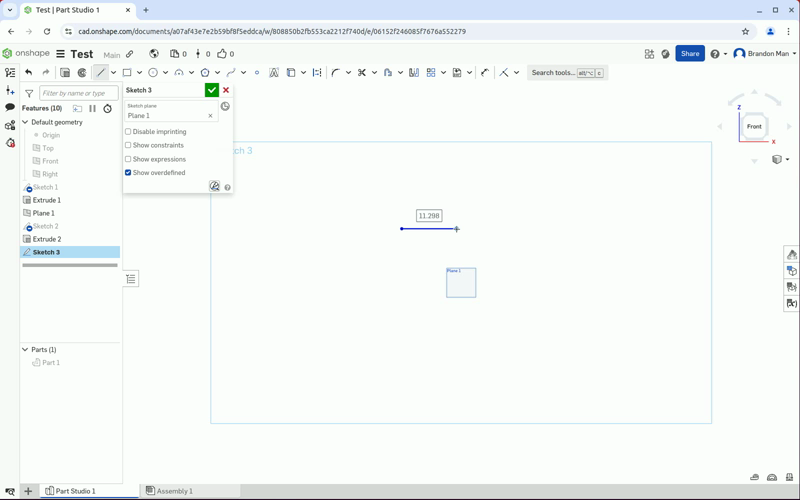
mouse_move(486, 228)
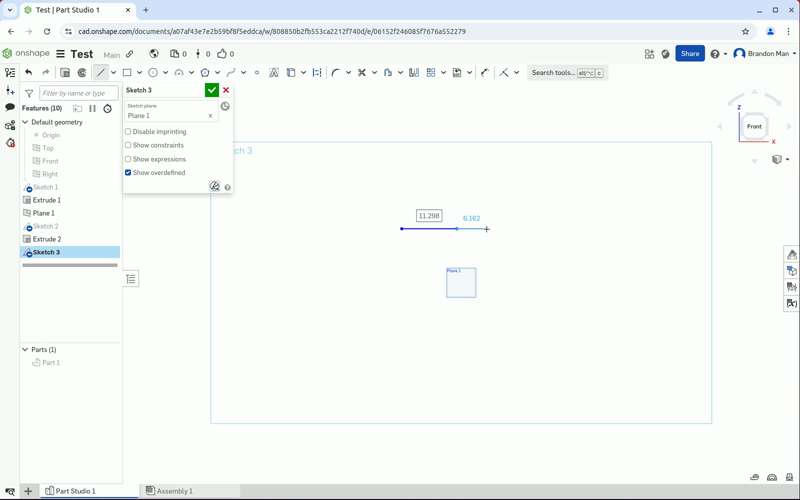
mouse_move(456, 174)
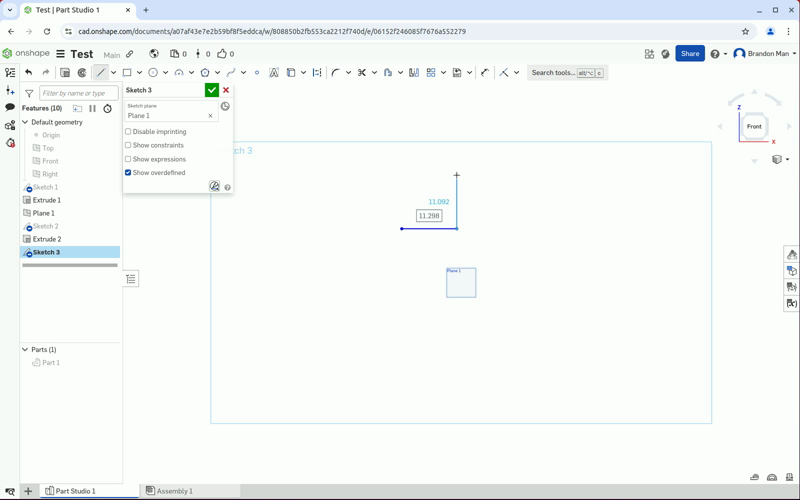
click(456, 174)
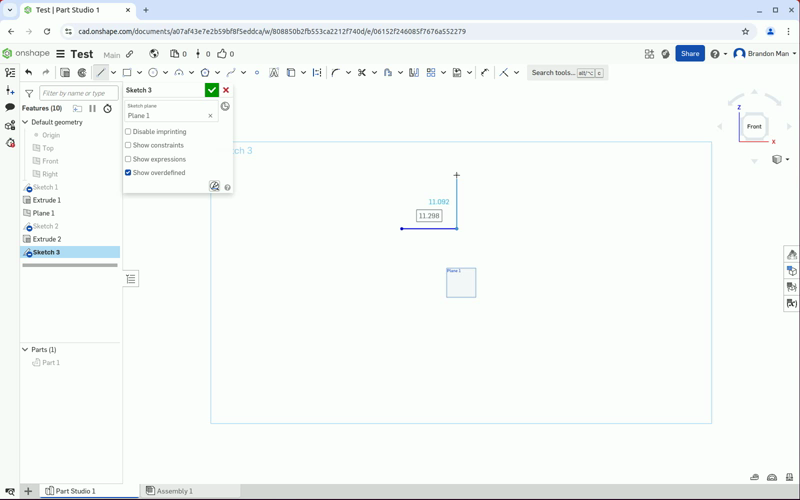
key_up(shift)
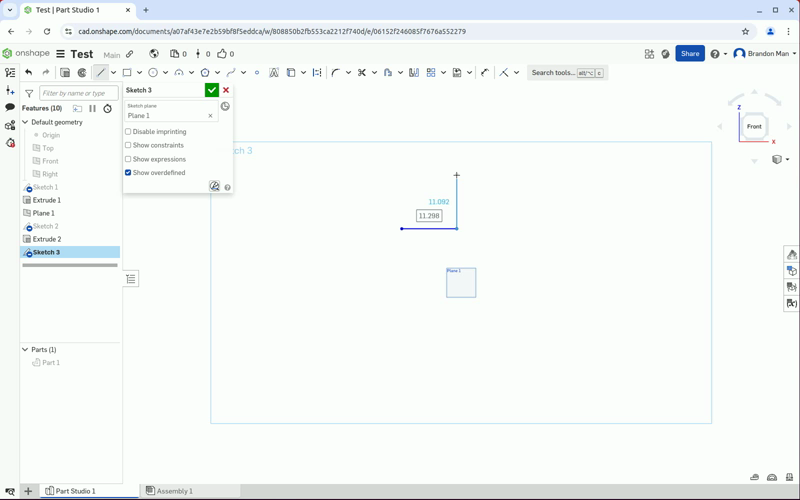
key_down(shift)
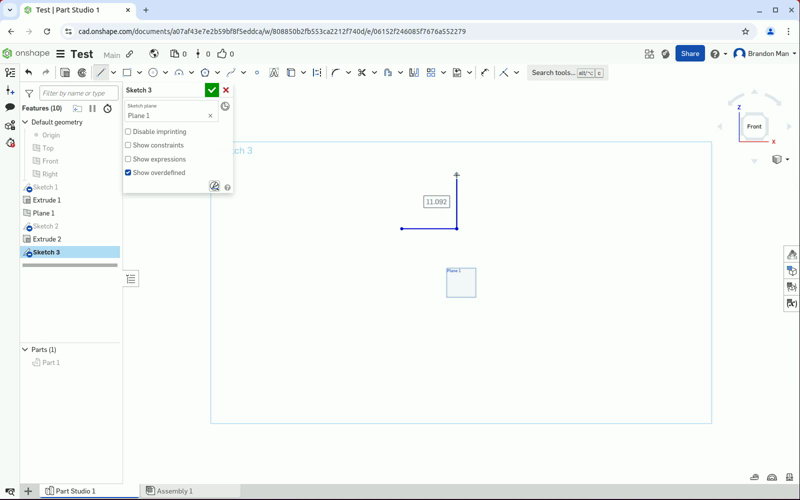
mouse_move(486, 174)
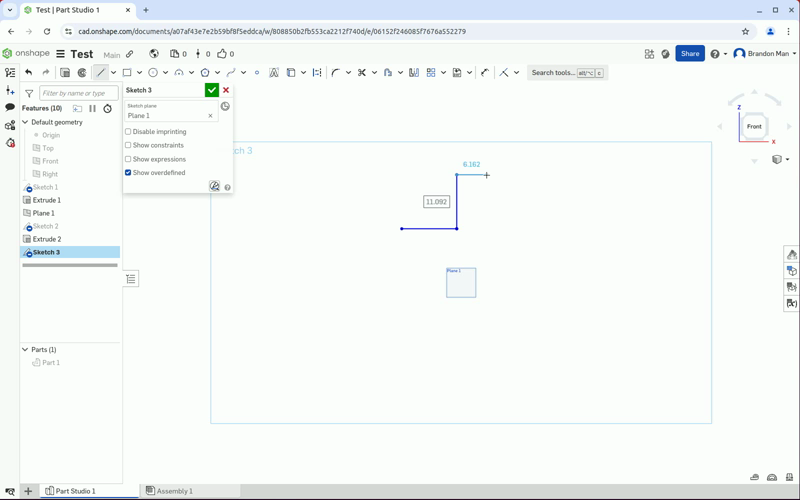
mouse_move(401, 174)
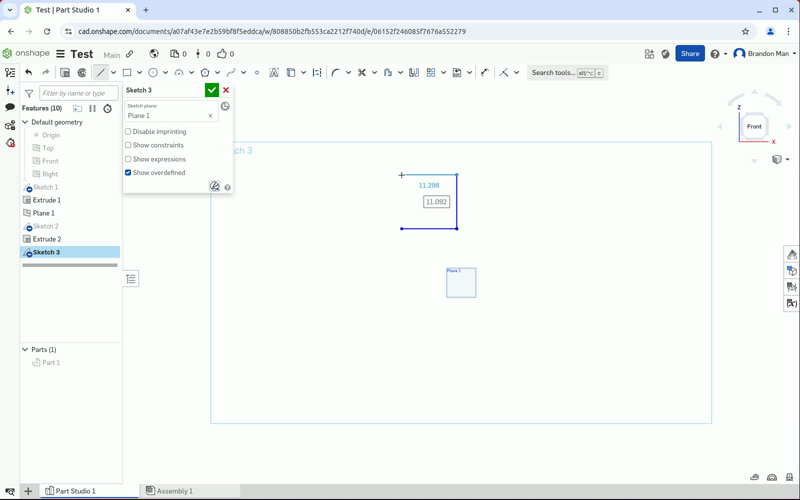
click(401, 174)
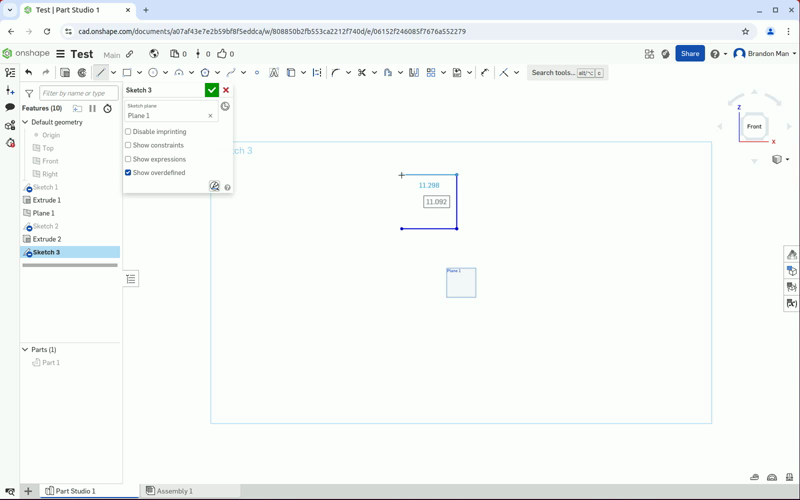
key_up(shift)
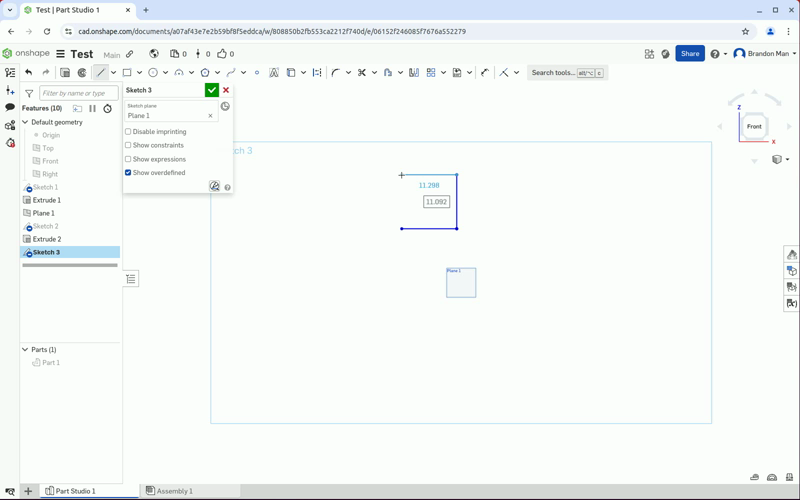
mouse_move(431, 174)
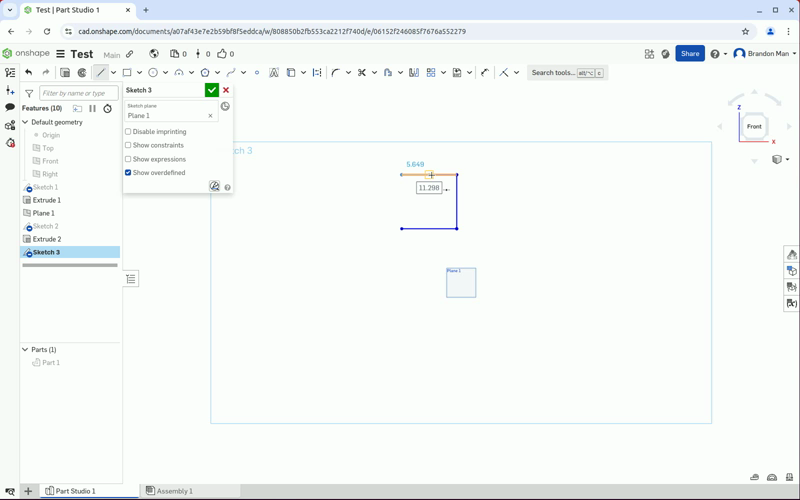
key_down(shift)
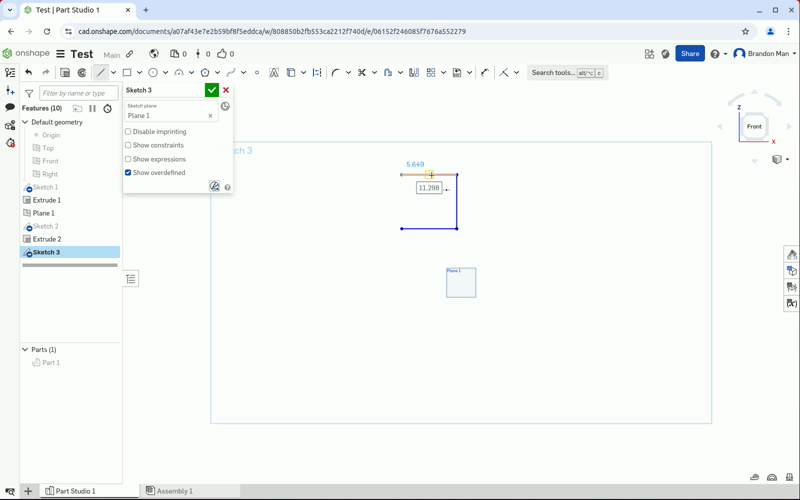
mouse_move(401, 228)
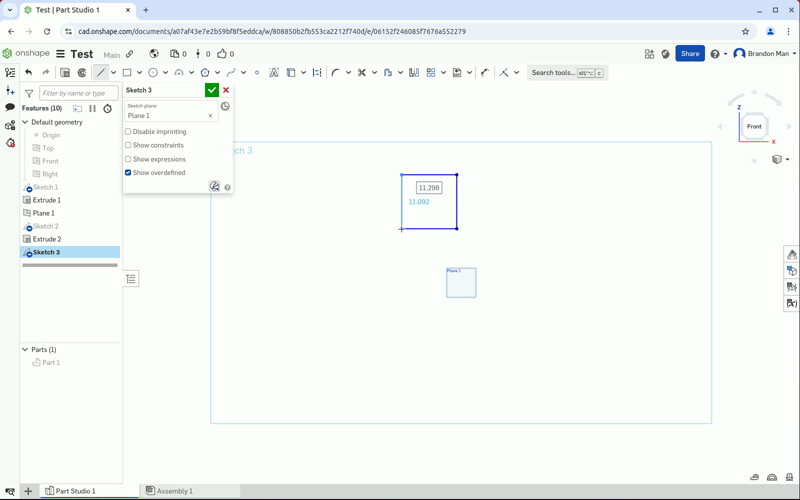
key_up(shift)
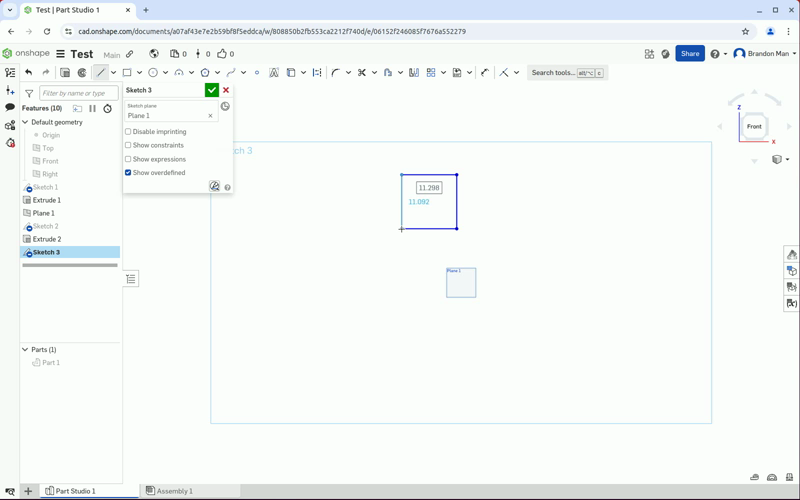
click(401, 228)
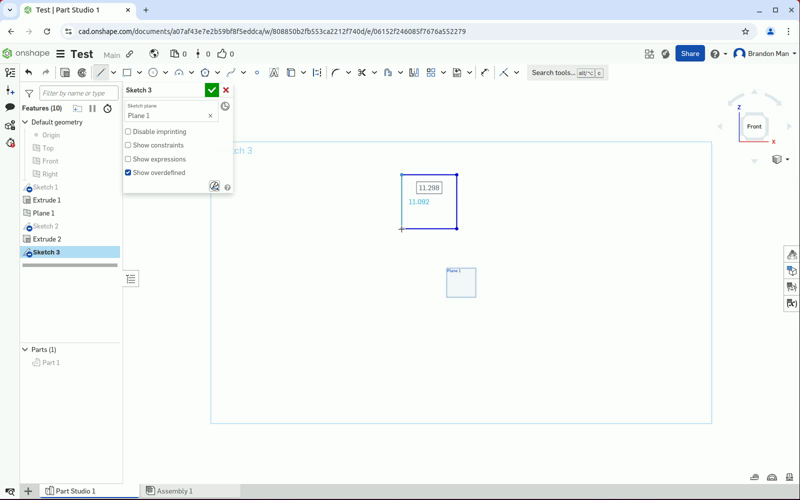
key(esc)
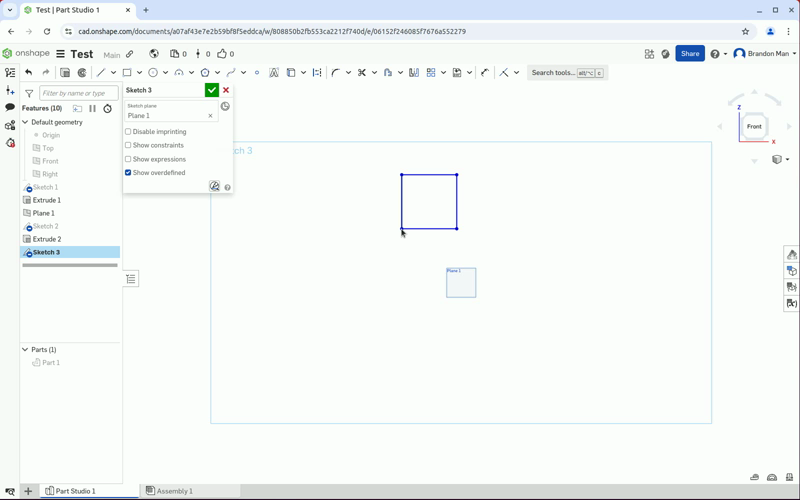
mouse_move(447, 185)
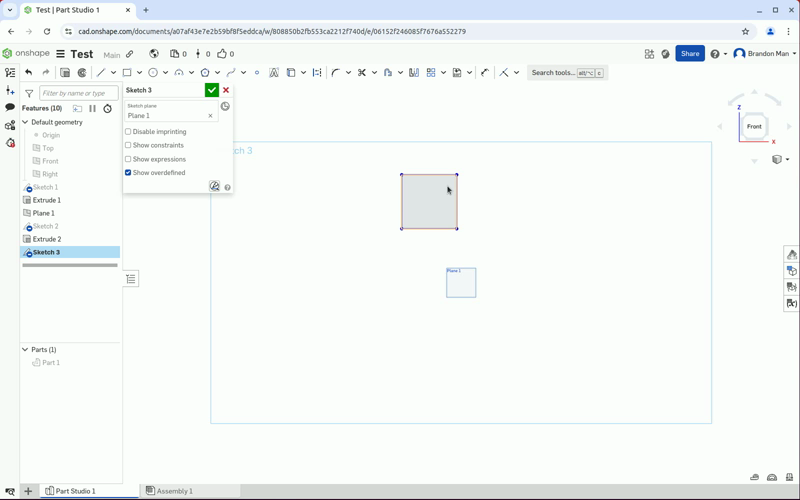
click(447, 185)
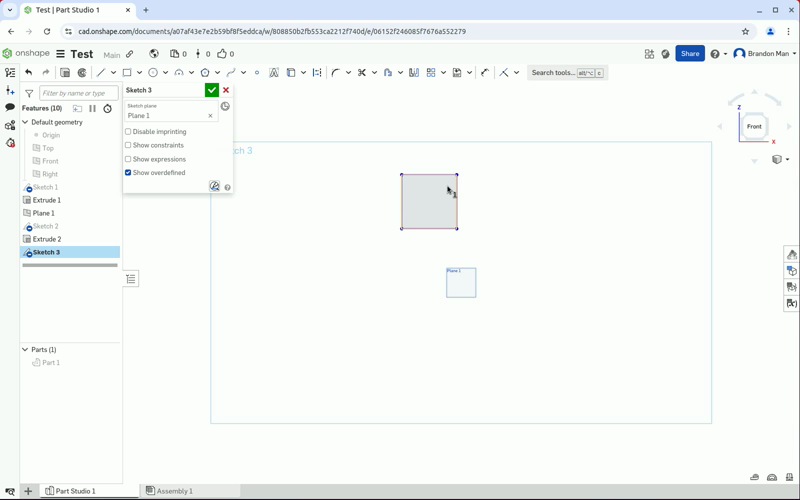
mouse_move(73, 352)
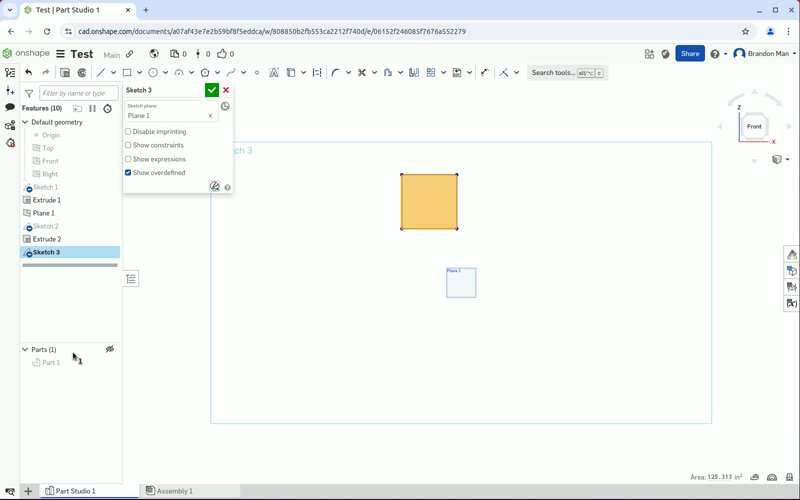
key(shift+y)
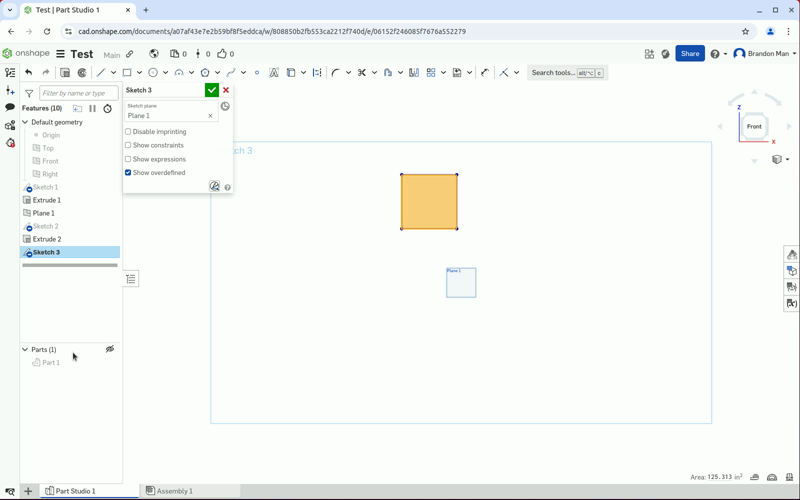
key(shift+e)
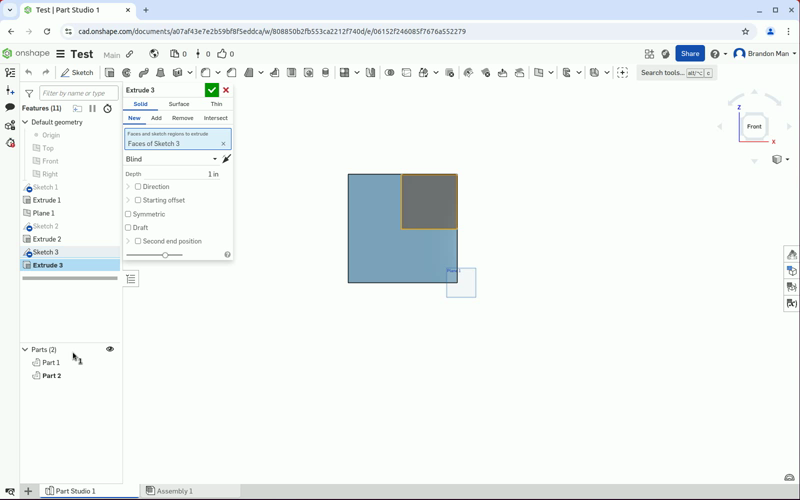
mouse_move(143, 106)
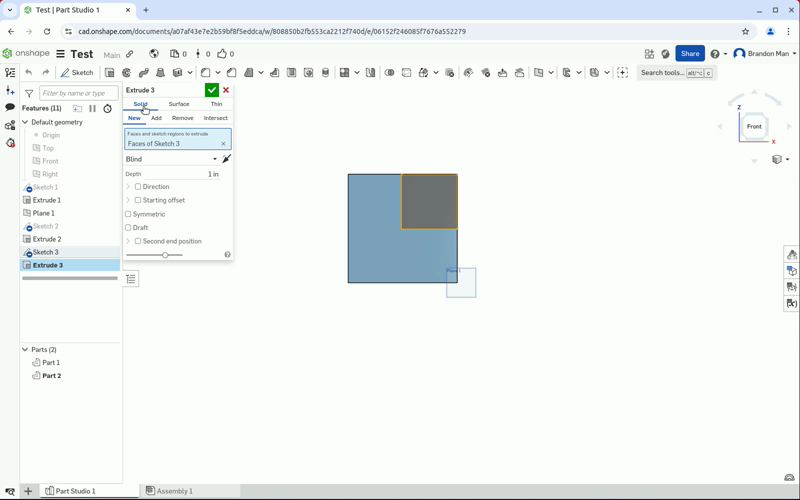
click(143, 106)
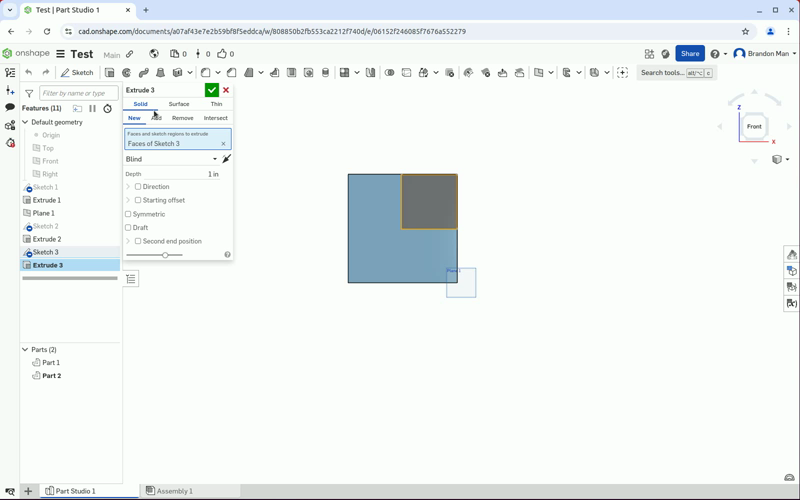
mouse_move(186, 120)
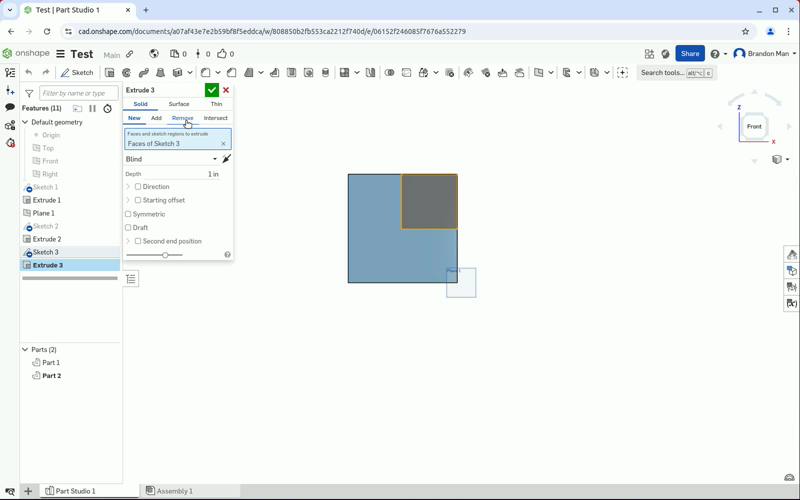
click(186, 120)
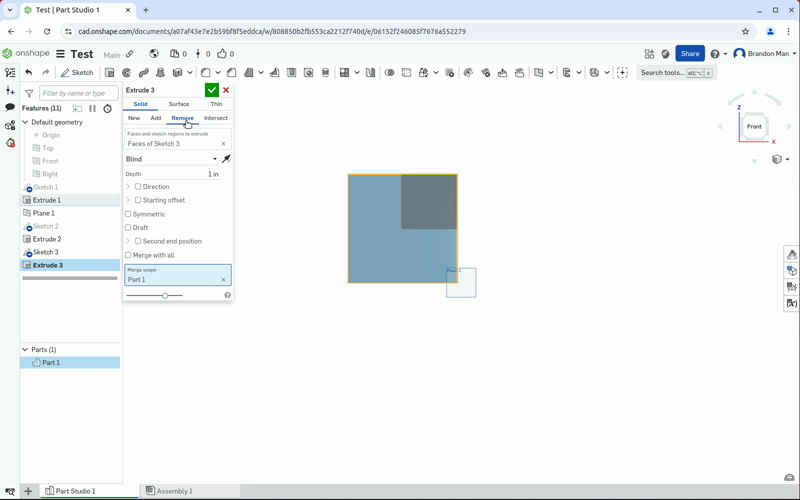
key(tab, 4)
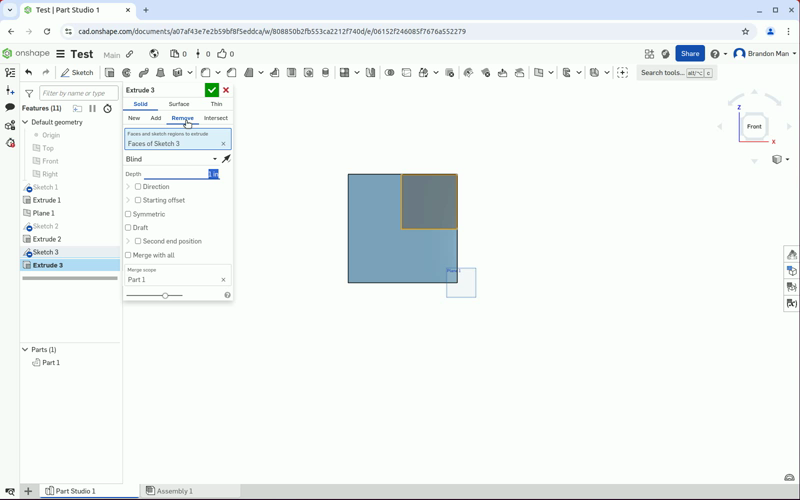
text(11.073)
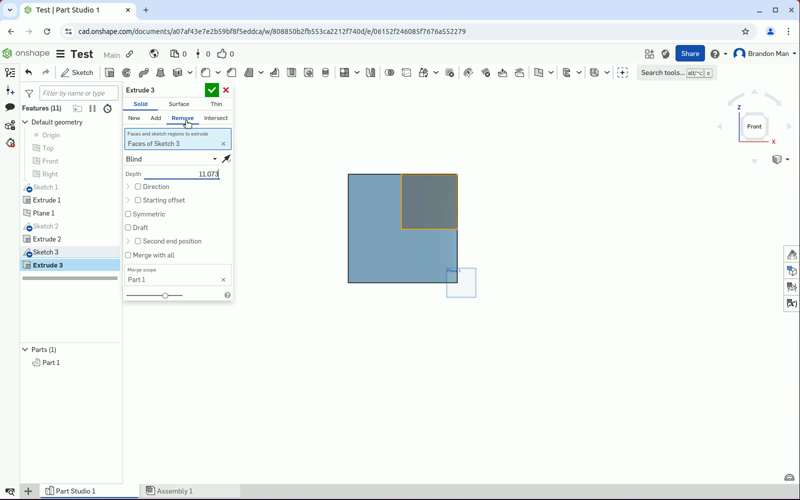
key(tab, 6)
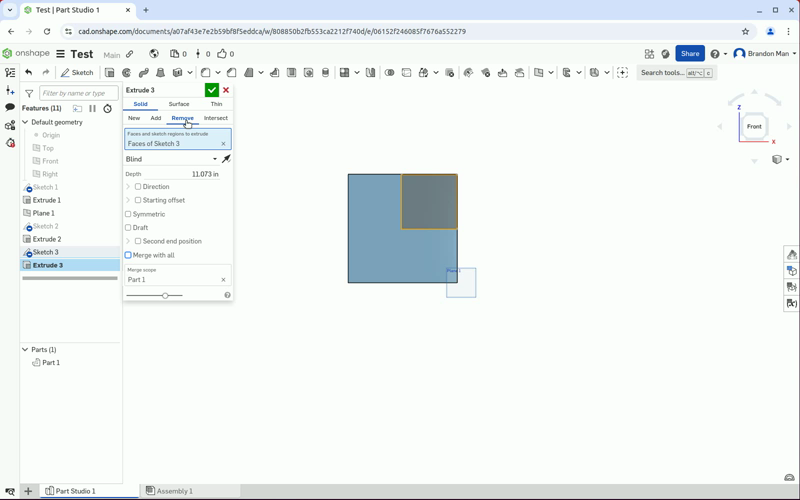
key(space)
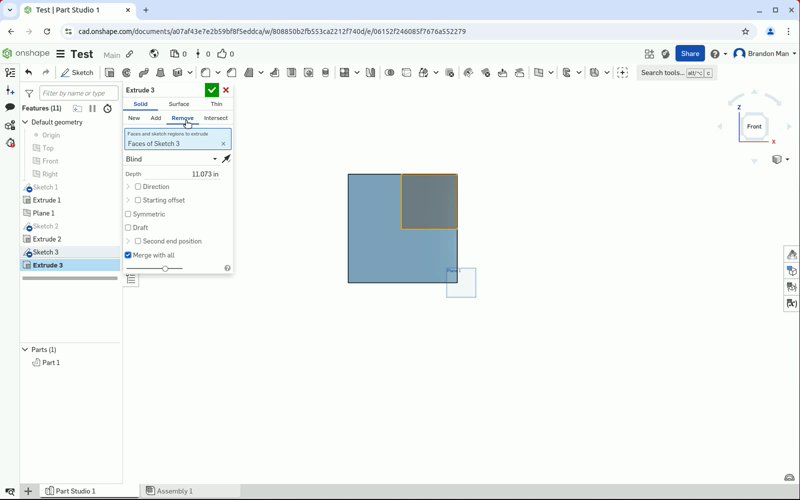
key(enter)
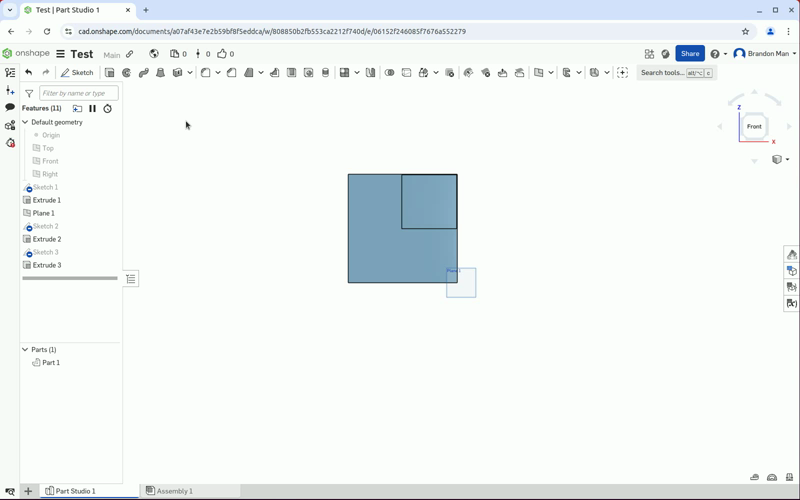
key(shift+h)
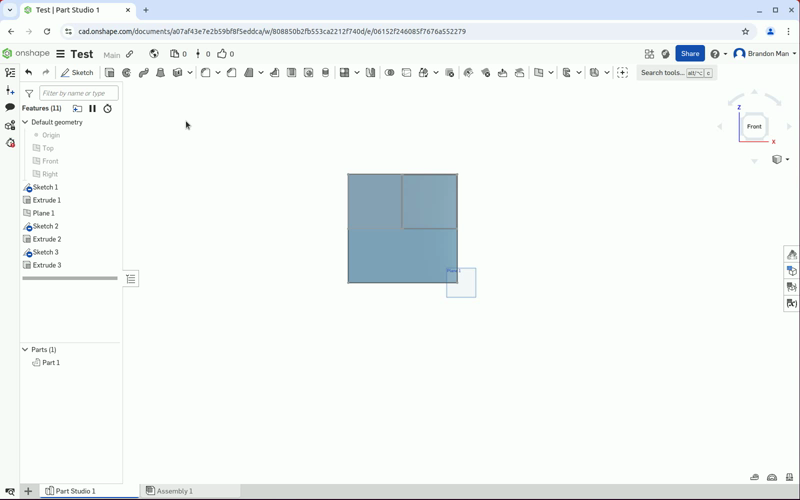
key(shift+h)
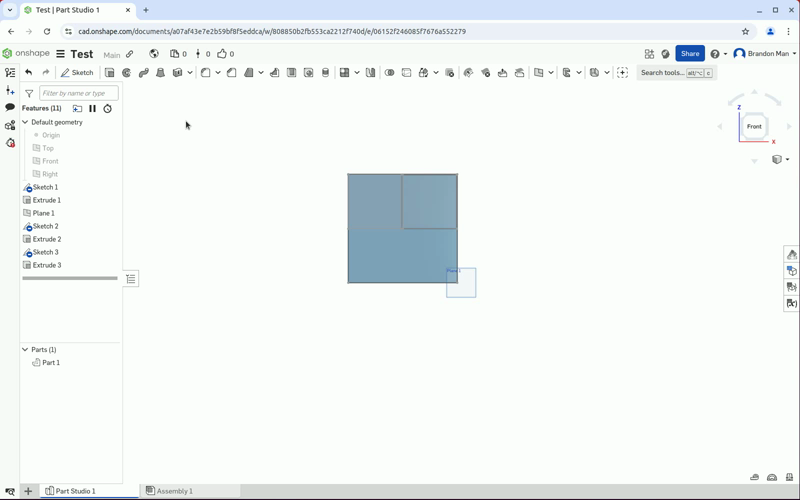
key(shift+7)
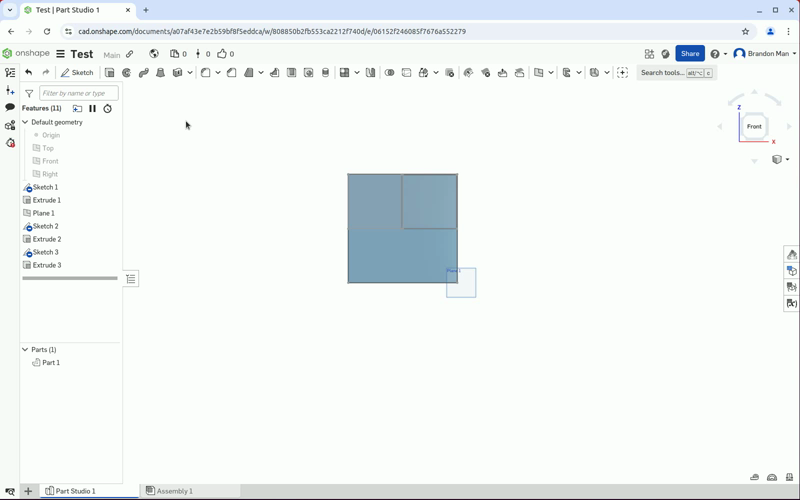
key(left, 2)
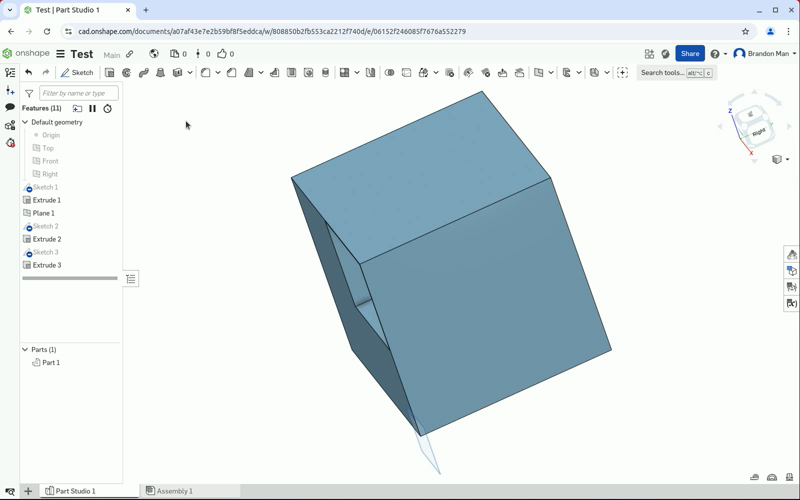
key(down, 2)
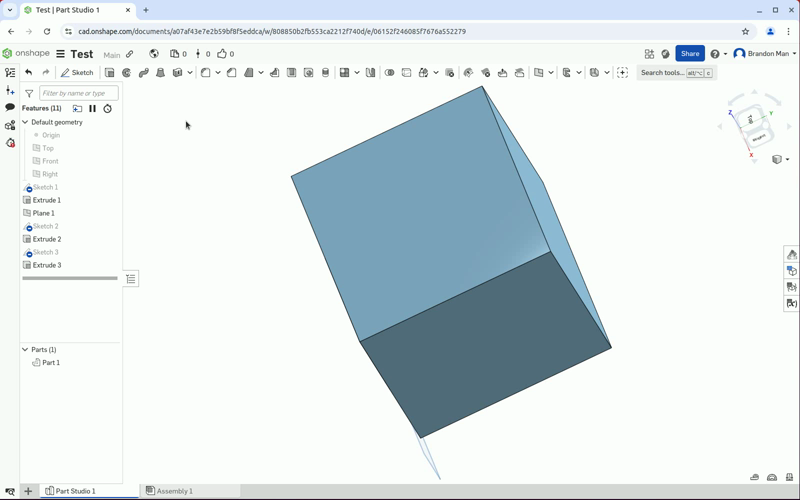
key(up, 2)
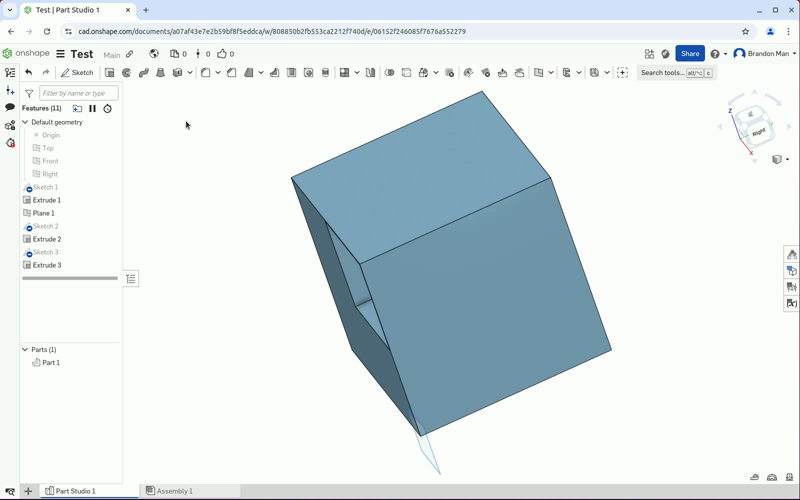
key(right, 2)
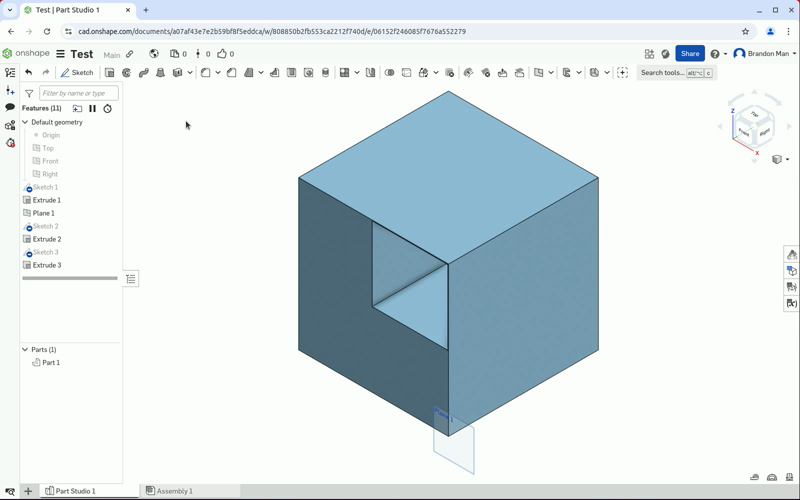
mouse_move(73, 189)
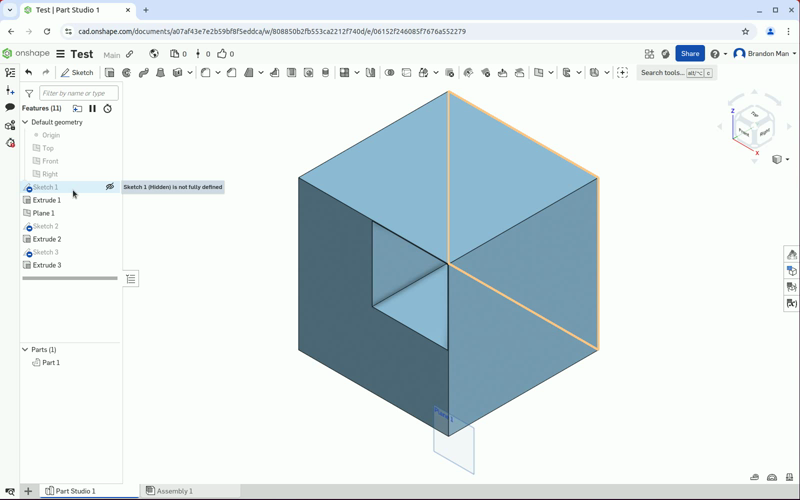
click(73, 189)